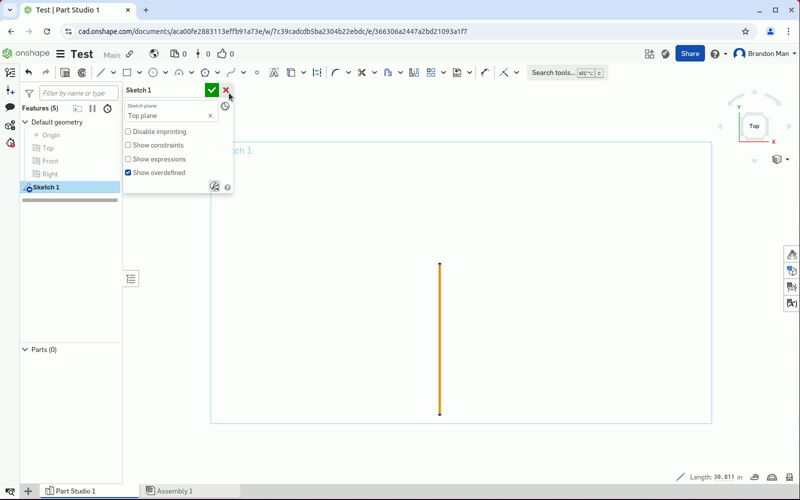
key(shift+h)
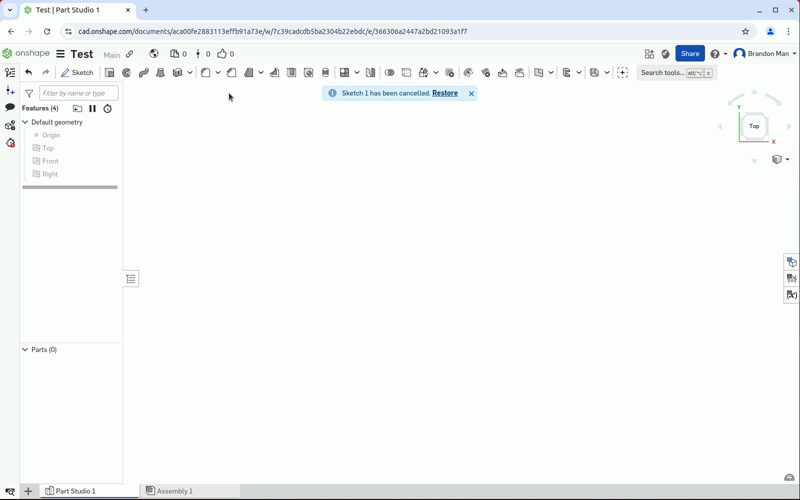
mouse_move(73, 352)
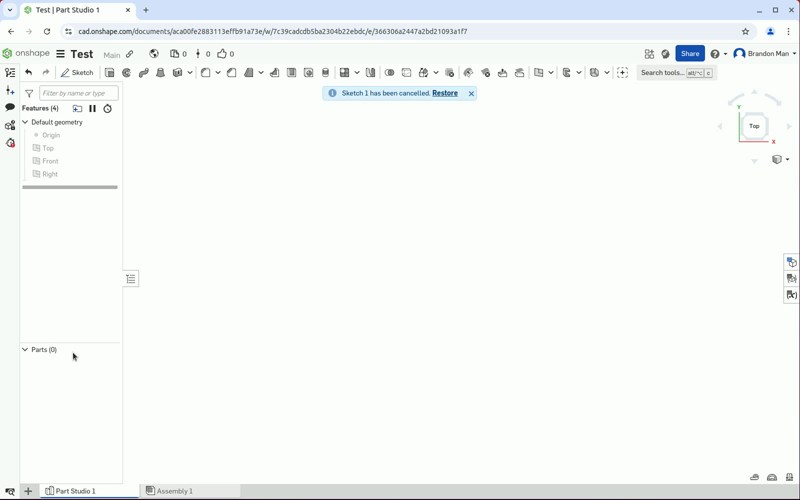
key(y)
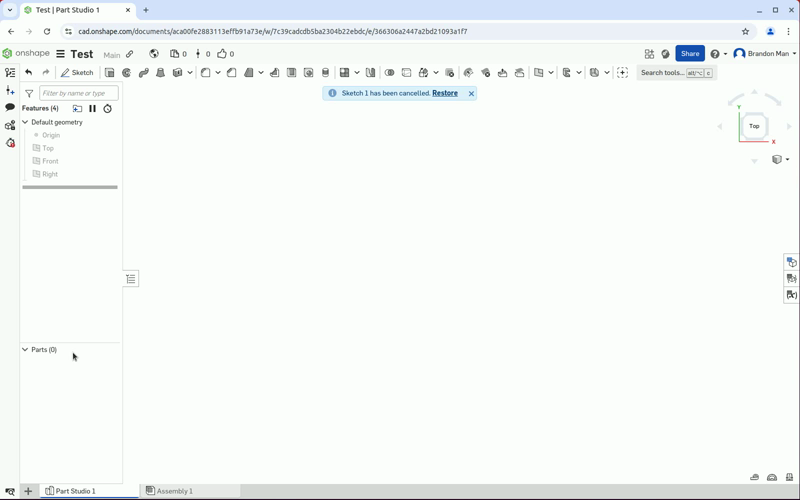
key(shift+p)
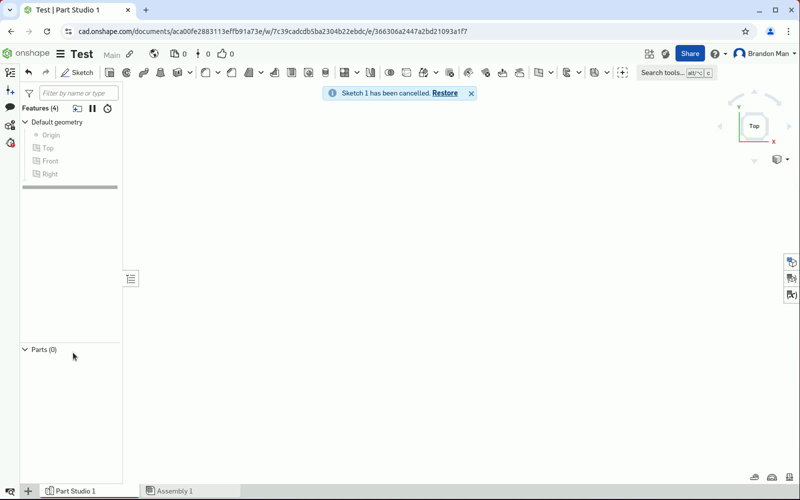
key(space)
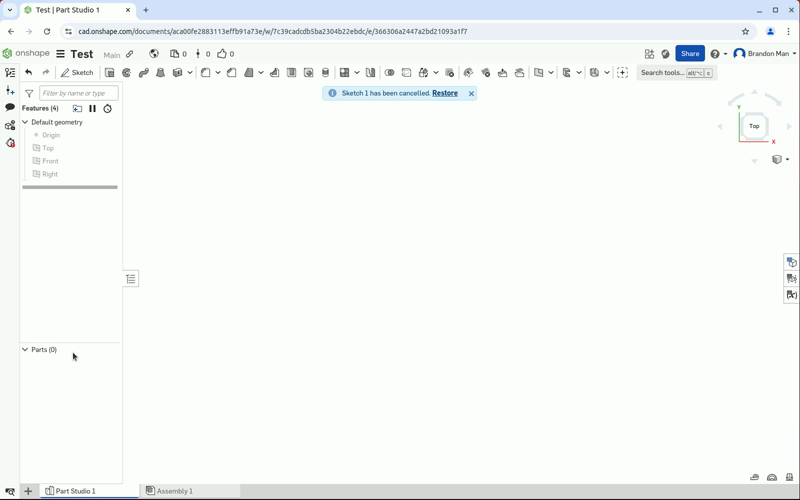
key_down(shift)
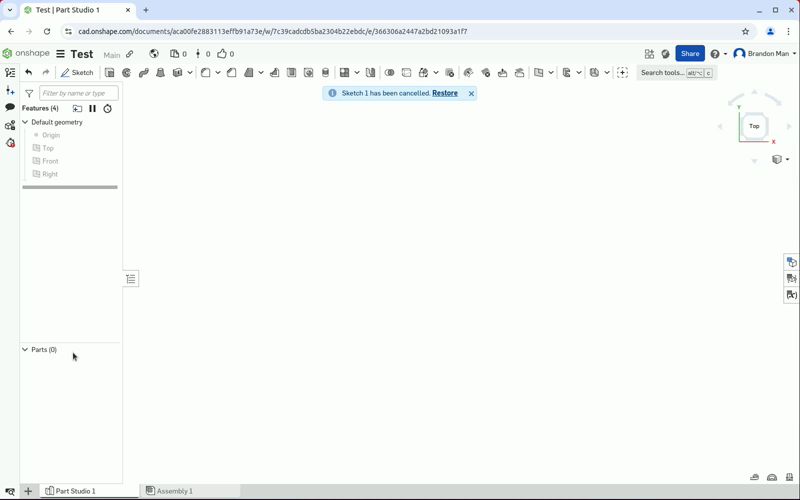
key(up)
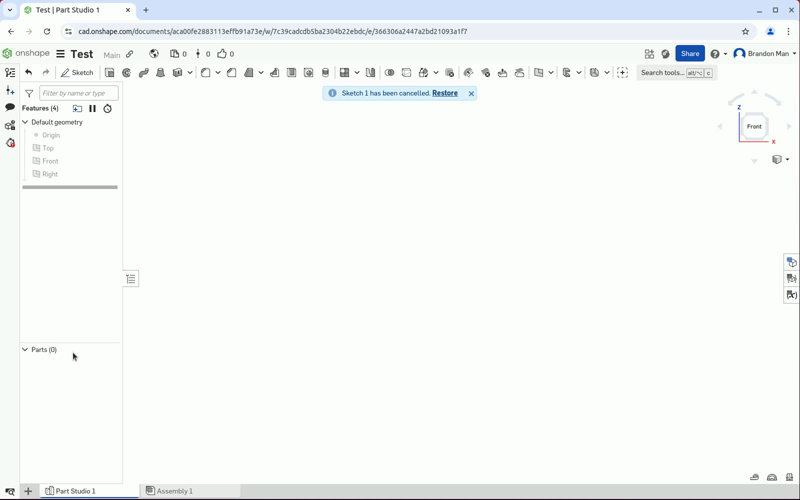
key_up(shift)
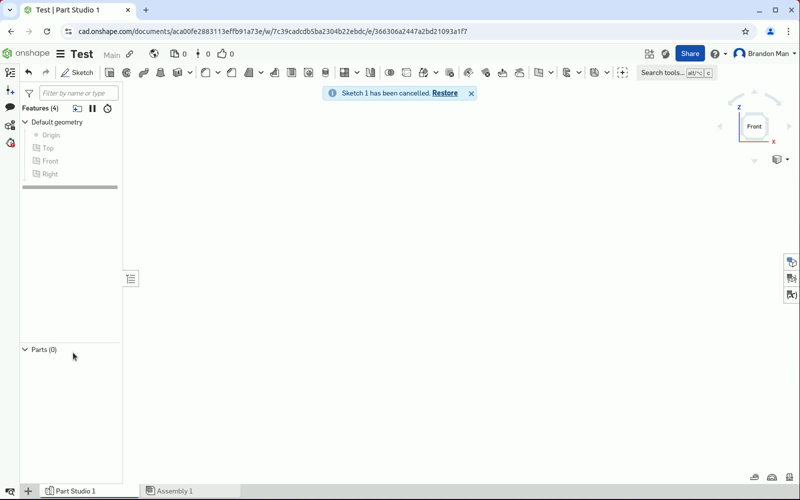
key(space)
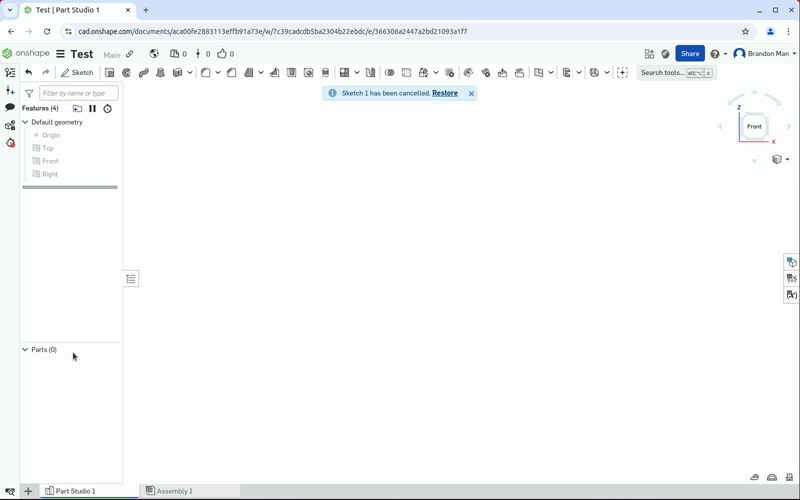
key_down(shift)
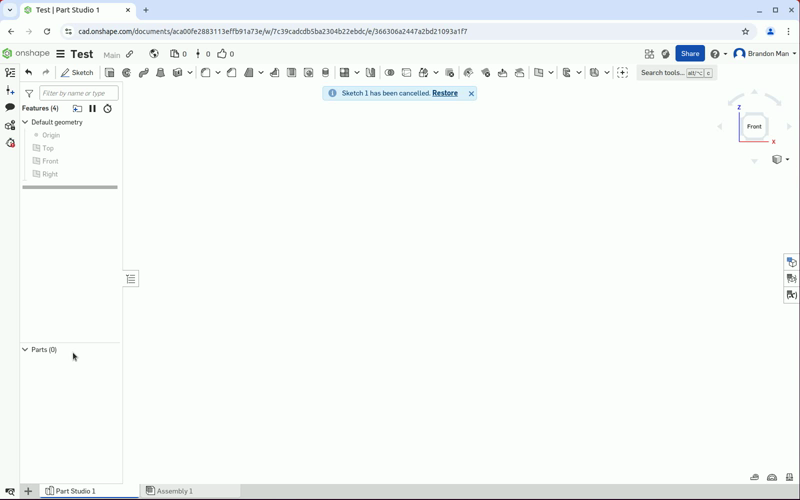
key(left)
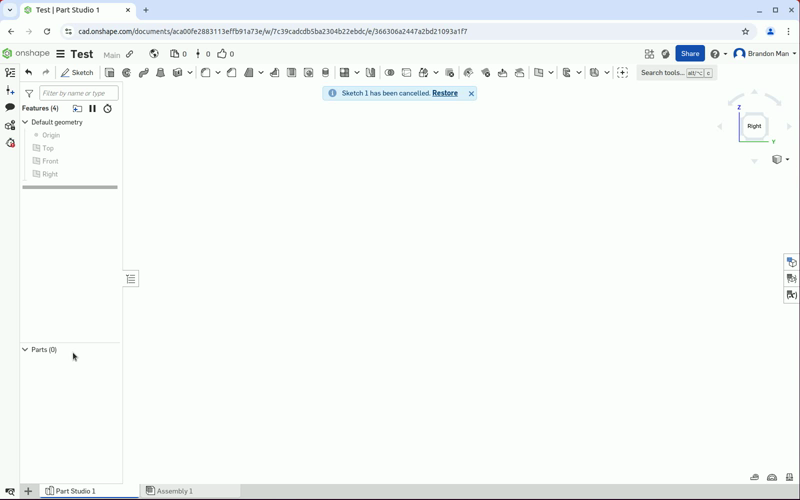
key_up(shift)
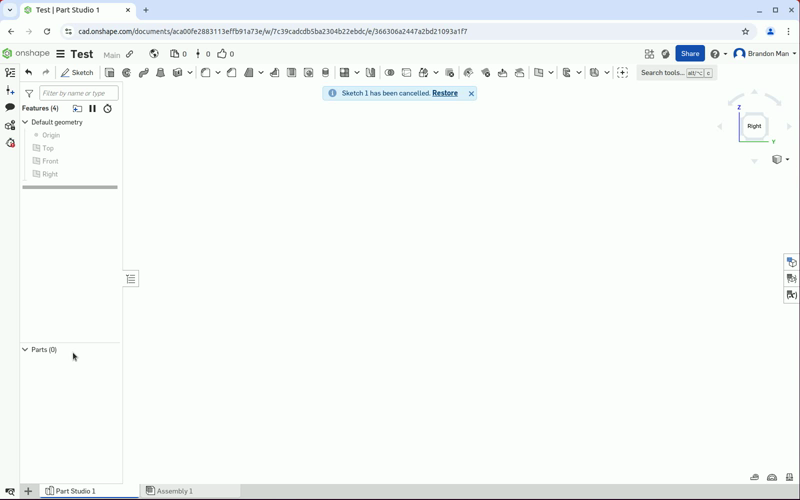
mouse_move(73, 352)
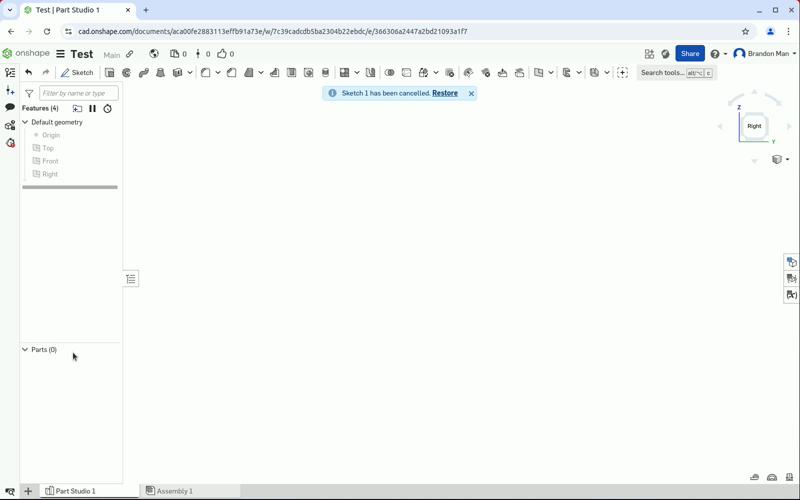
key(shift+y)
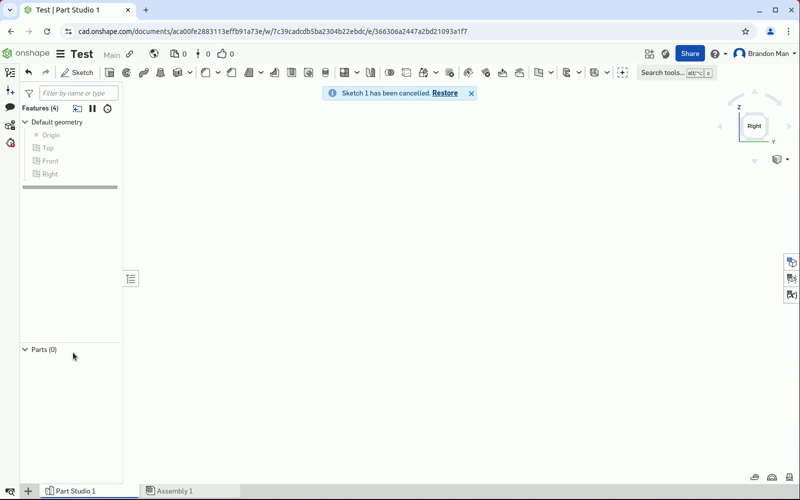
key(shift+s)
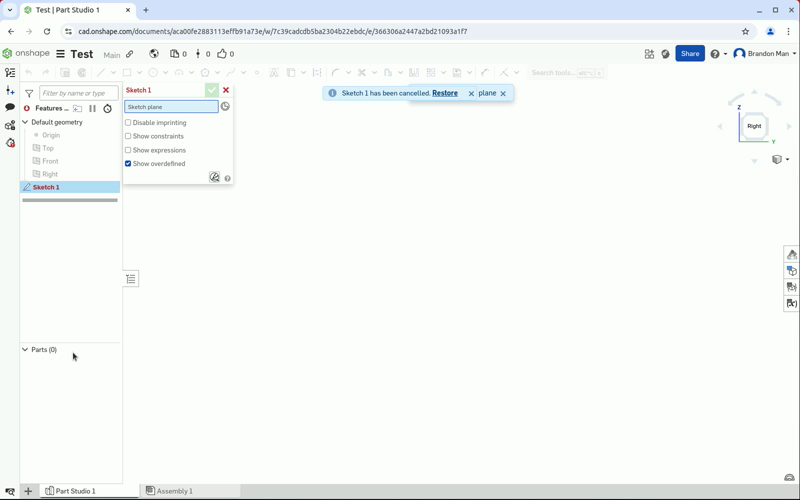
mouse_move(73, 176)
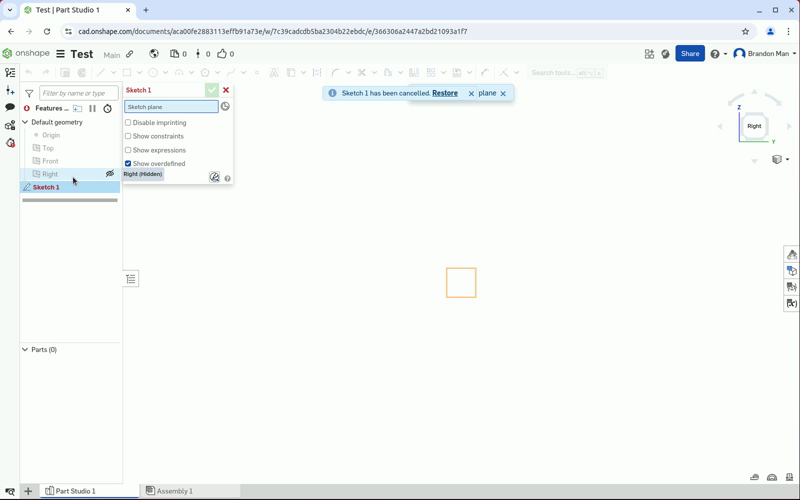
click(73, 176)
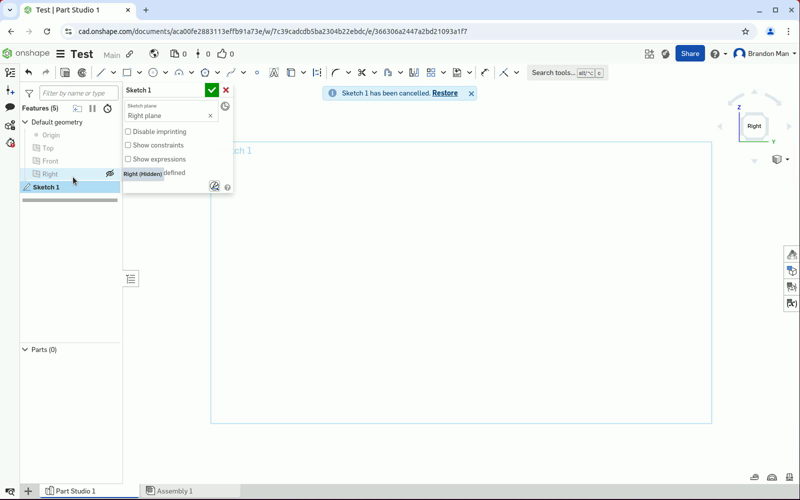
mouse_move(73, 352)
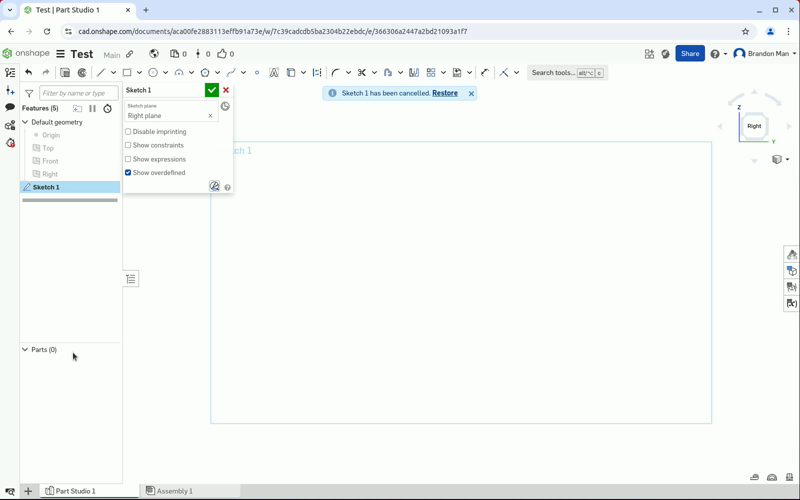
key(y)
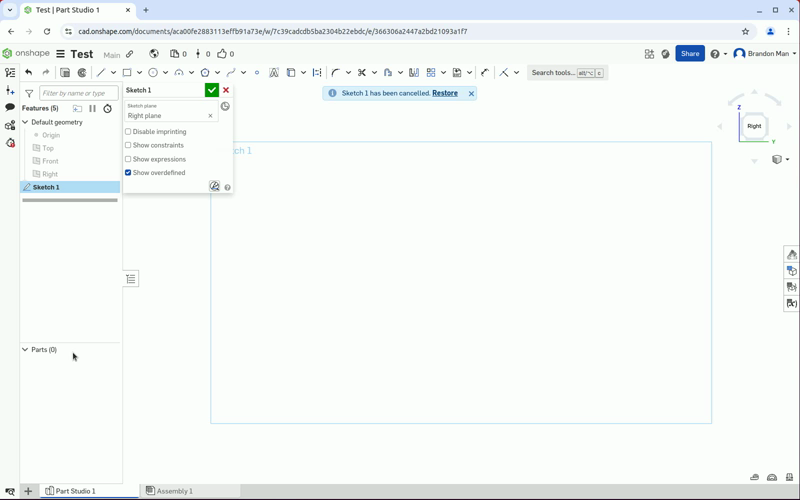
key(l)
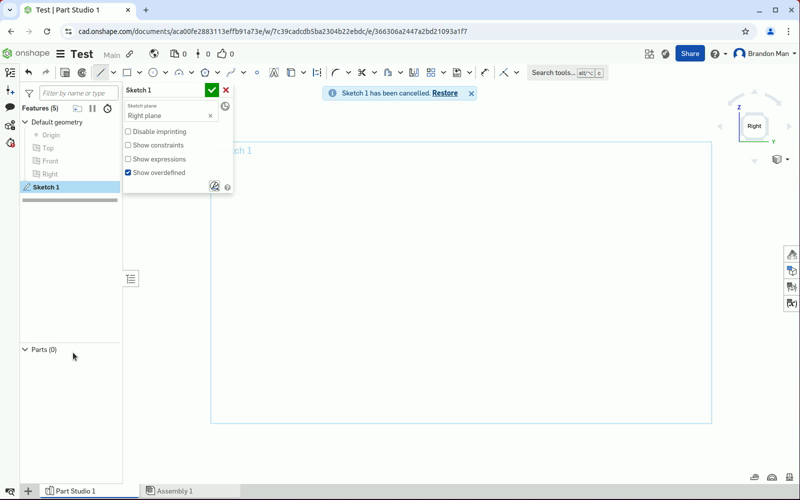
key_down(shift)
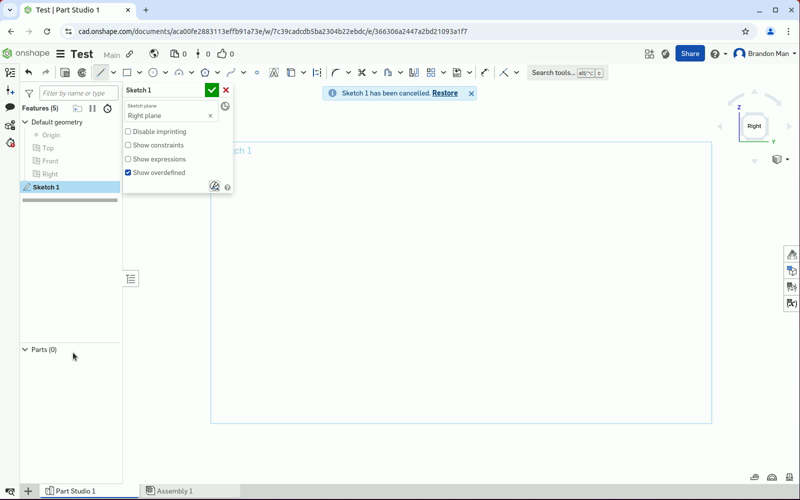
mouse_move(420, 395)
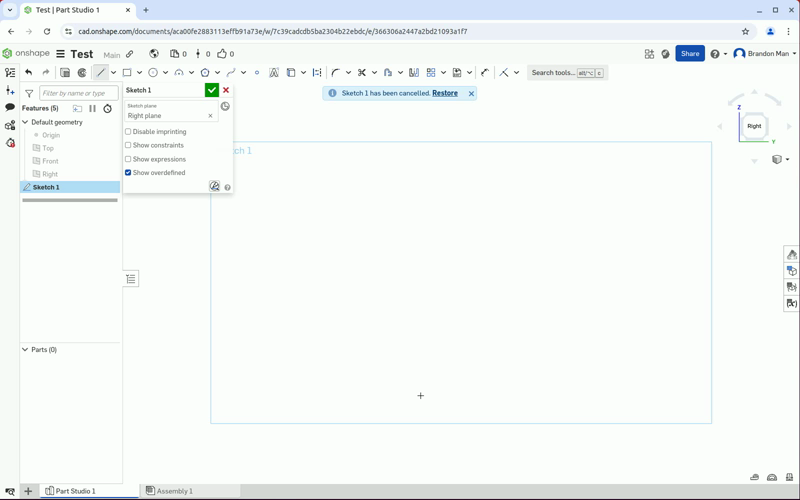
click(420, 395)
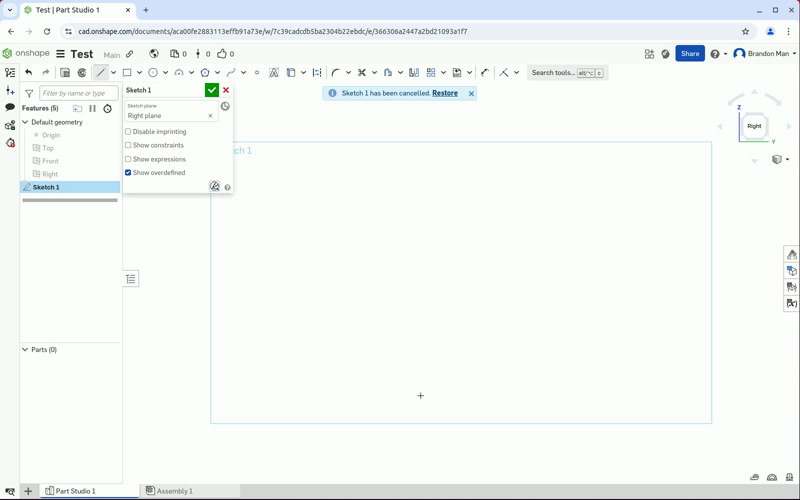
key_up(shift)
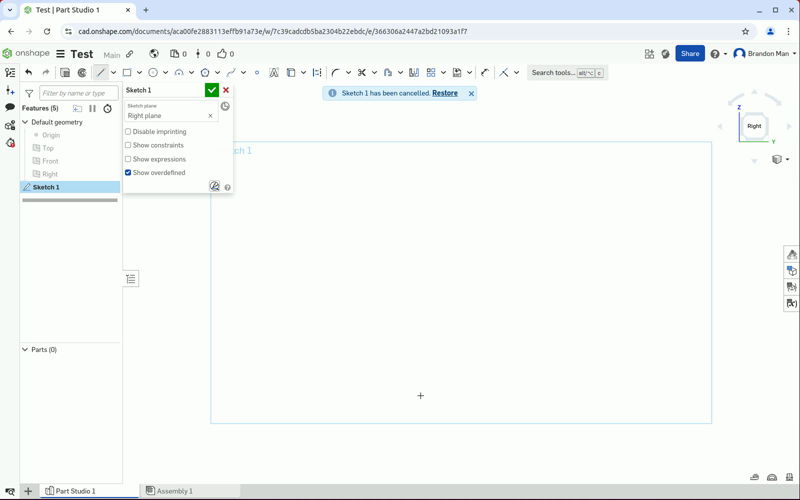
key_down(shift)
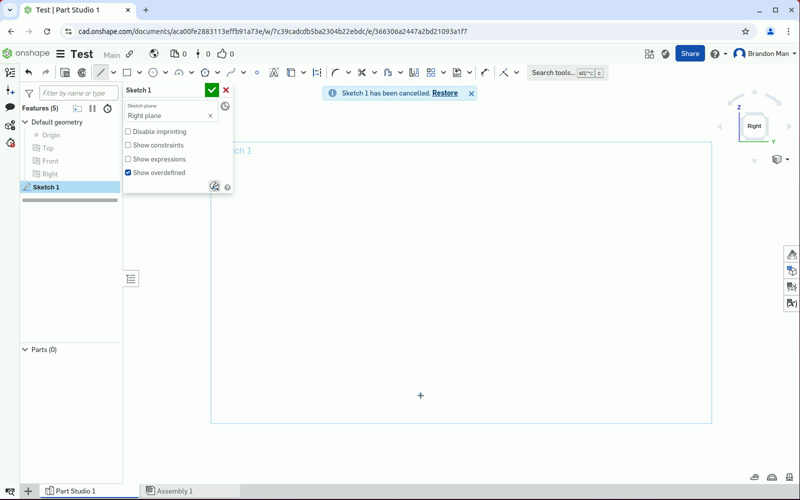
mouse_move(498, 395)
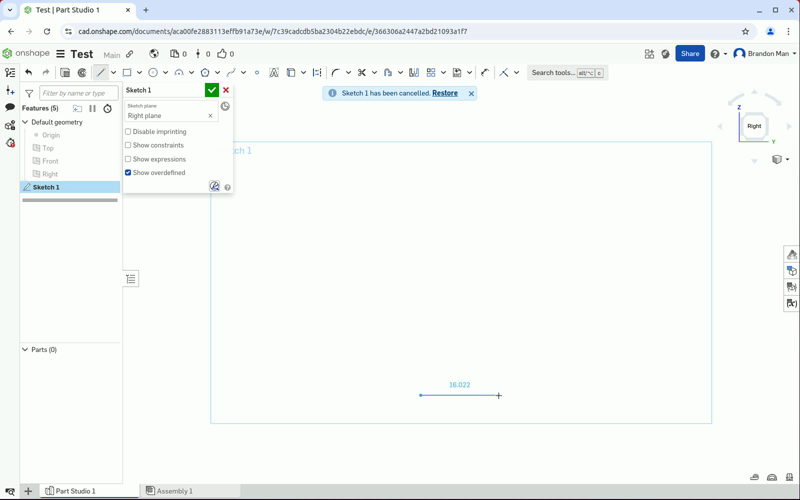
click(498, 395)
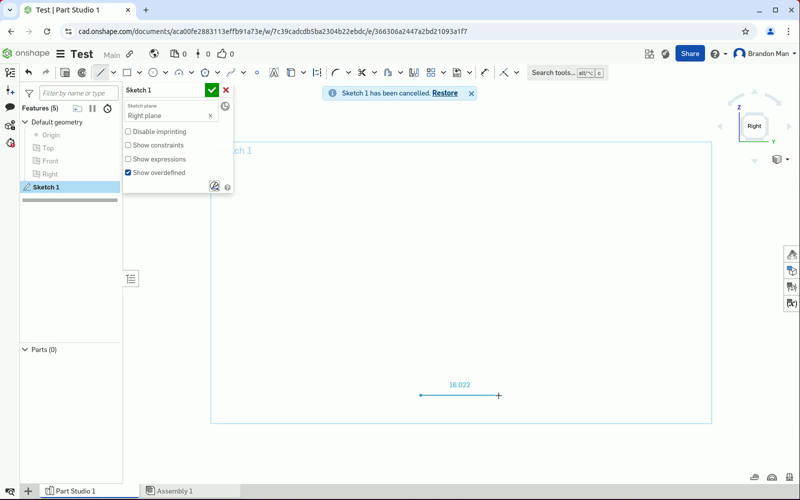
key_up(shift)
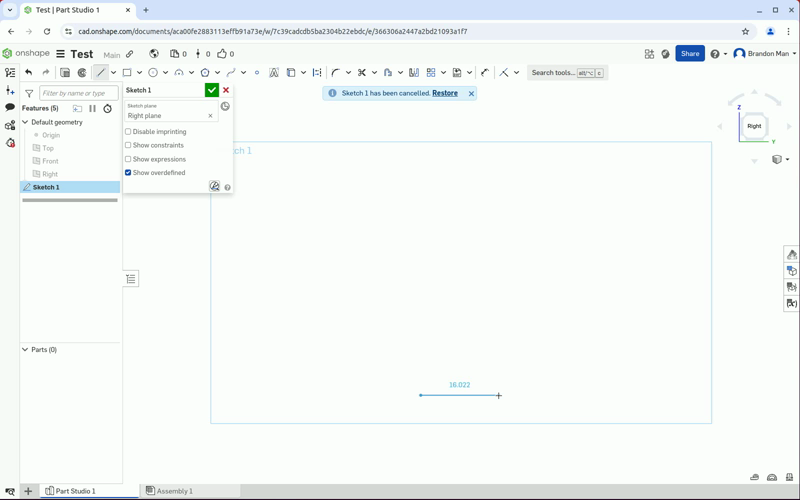
key_down(shift)
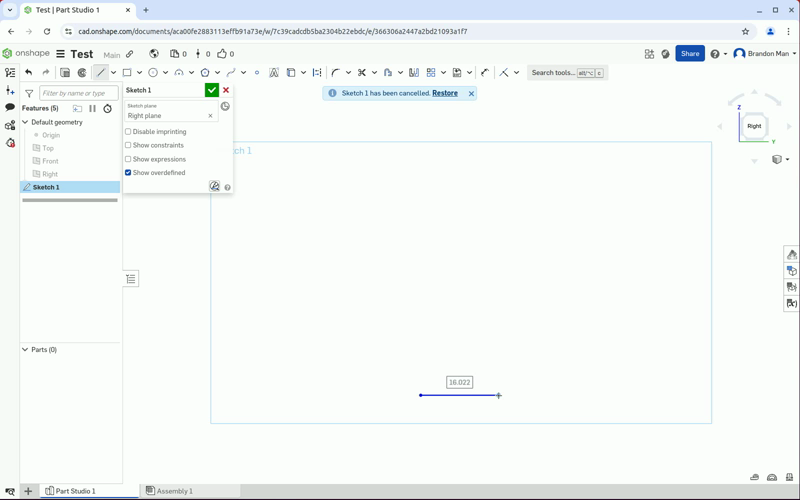
mouse_move(498, 171)
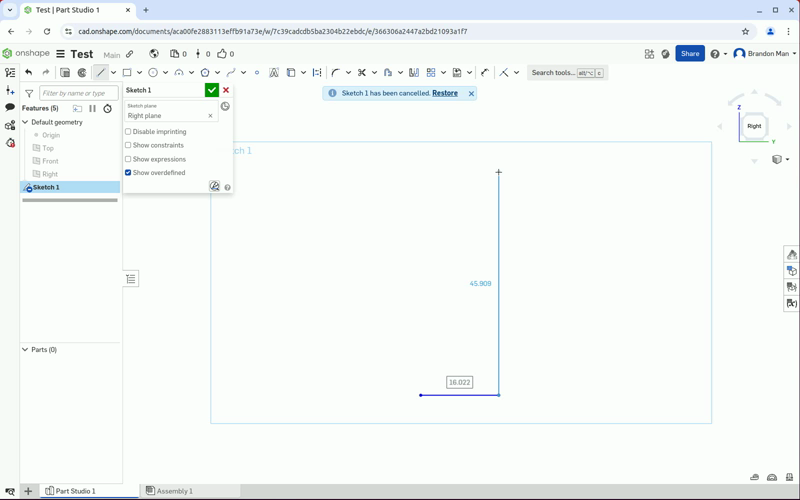
click(498, 171)
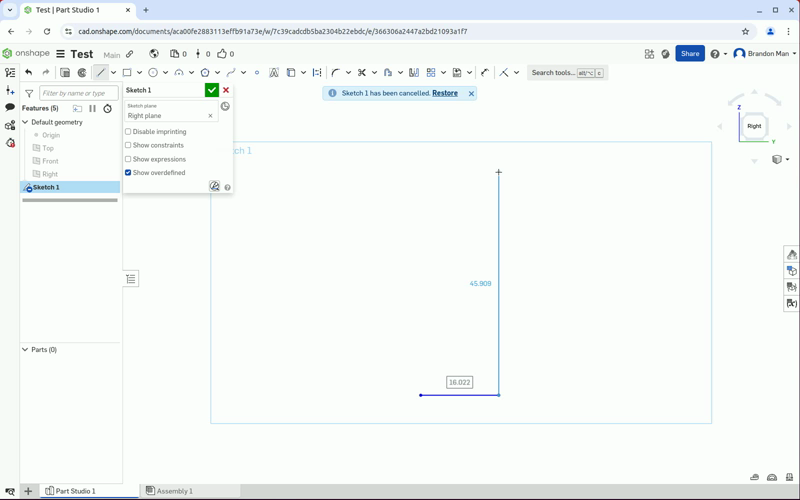
key_up(shift)
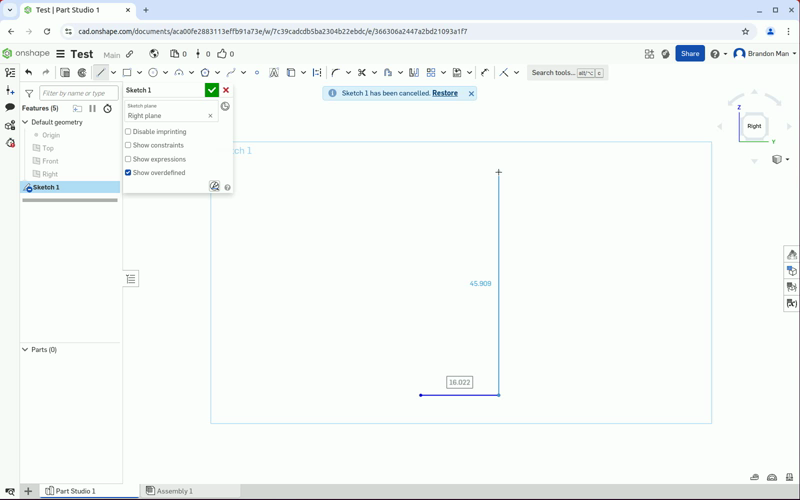
key_down(shift)
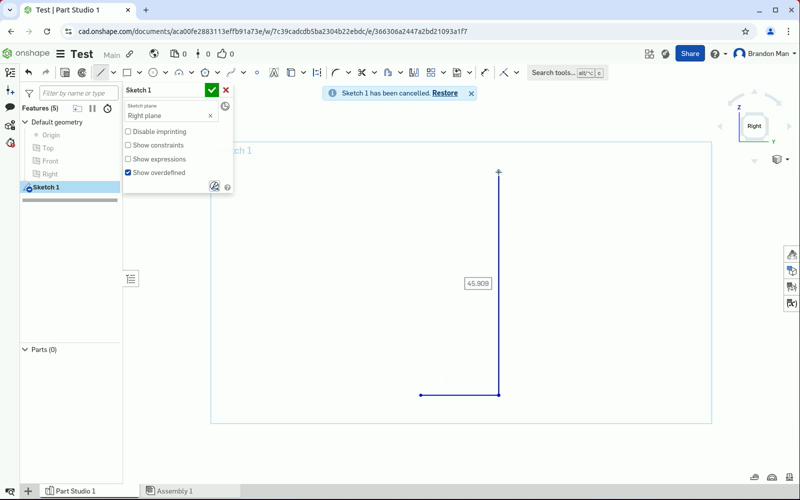
mouse_move(420, 171)
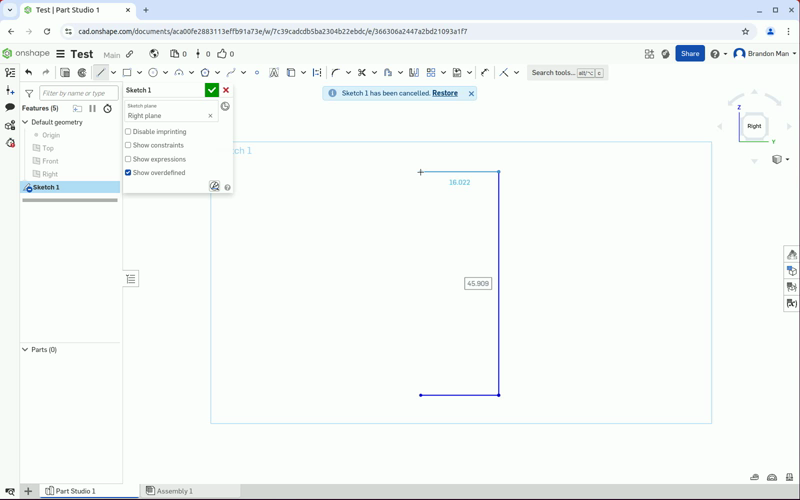
click(420, 171)
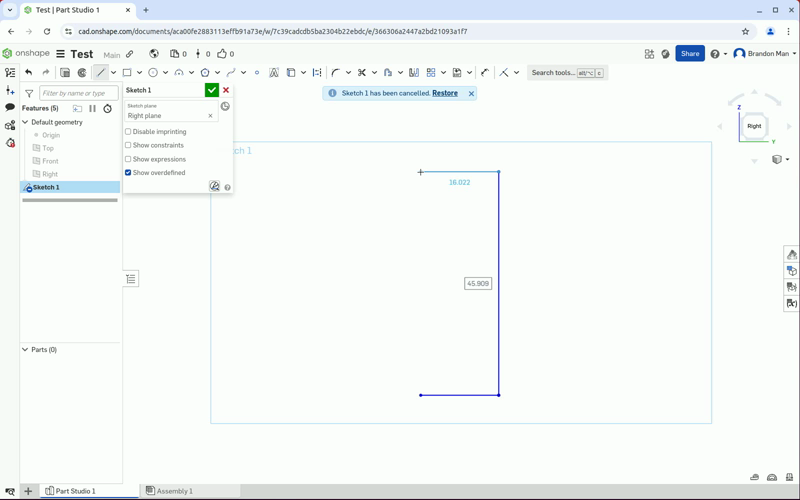
key_up(shift)
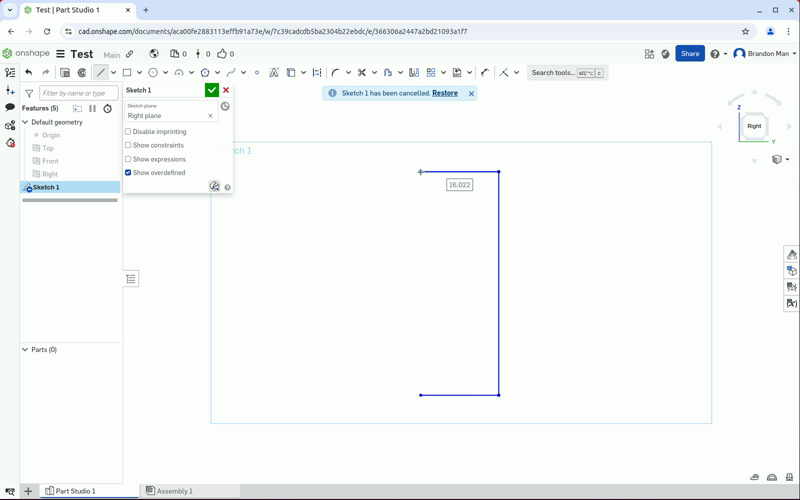
key_down(shift)
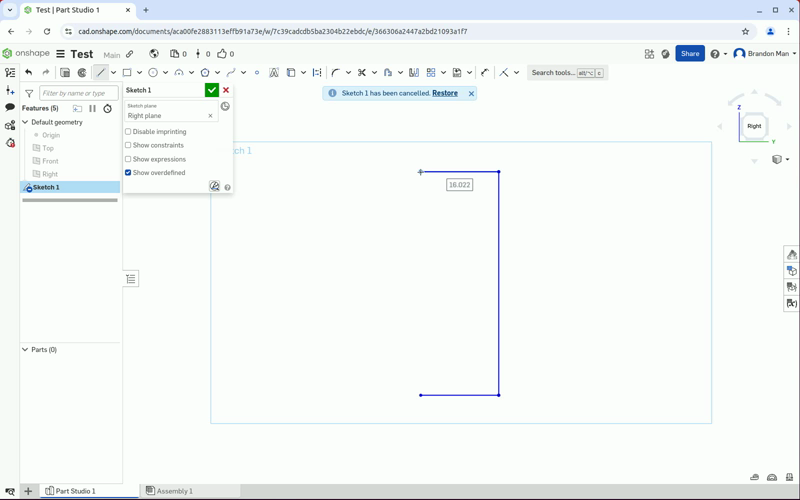
mouse_move(420, 395)
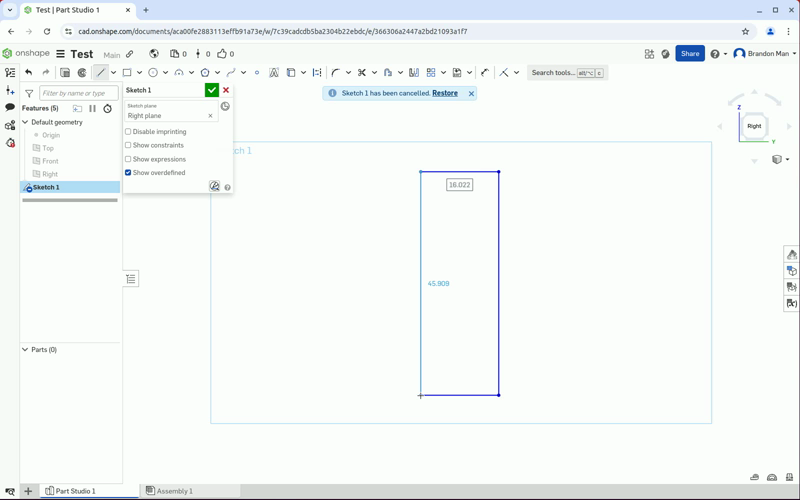
key_up(shift)
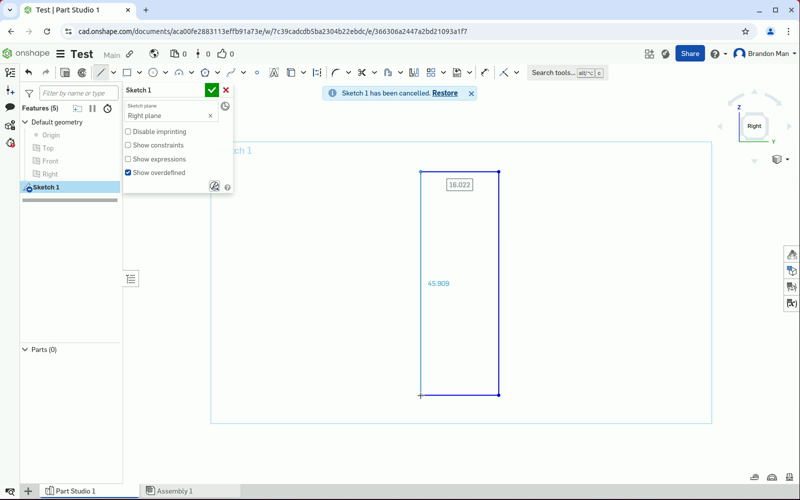
click(420, 395)
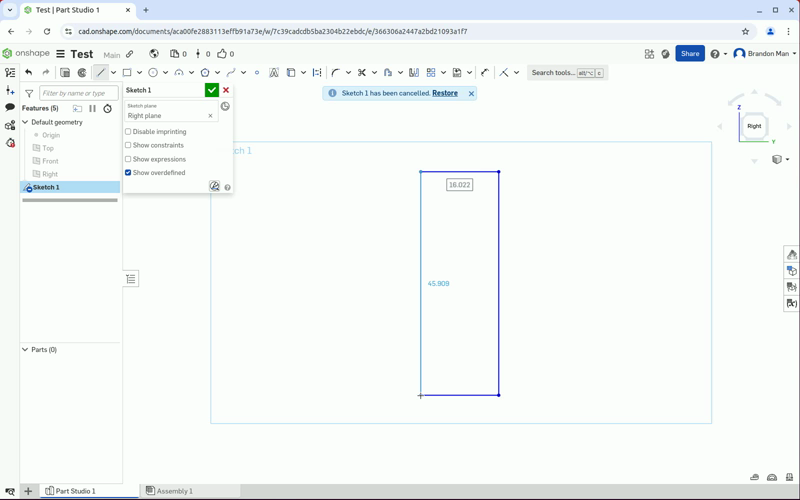
key(esc)
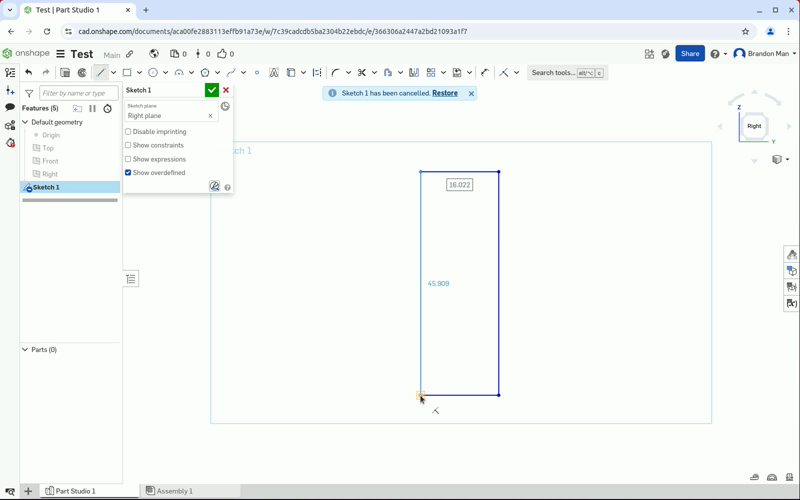
mouse_move(469, 366)
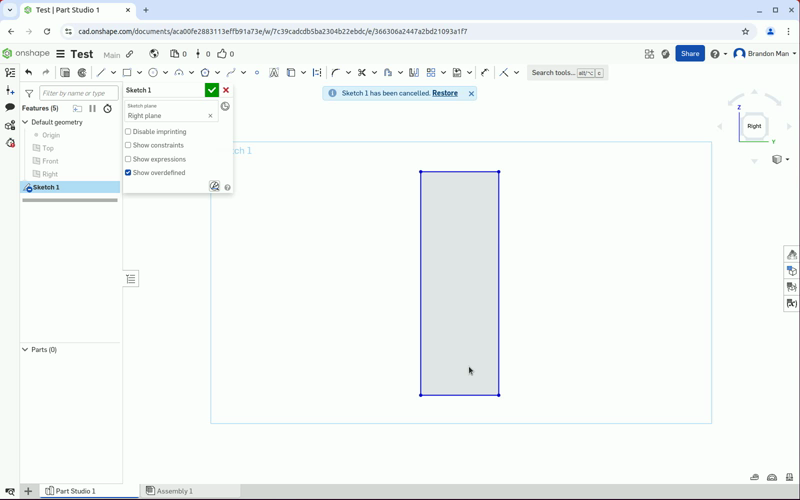
click(469, 366)
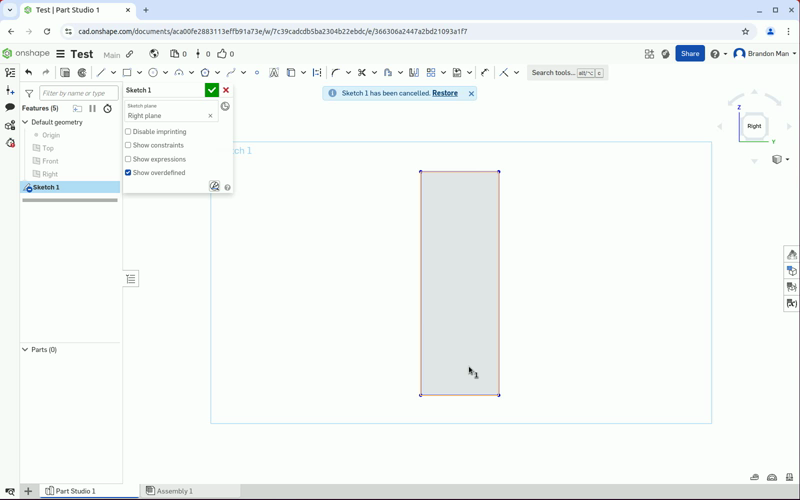
mouse_move(73, 352)
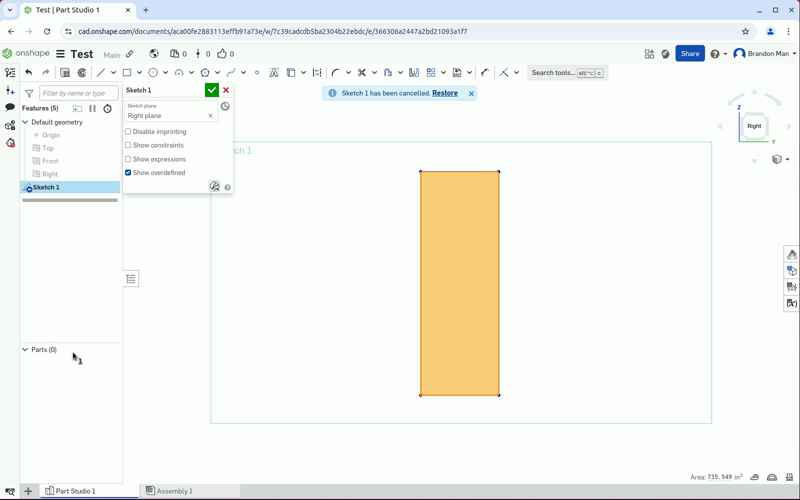
key(shift+y)
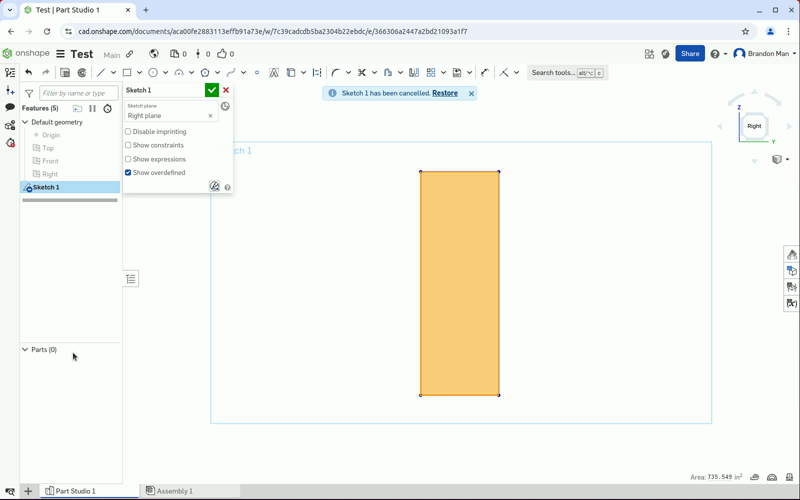
key(shift+e)
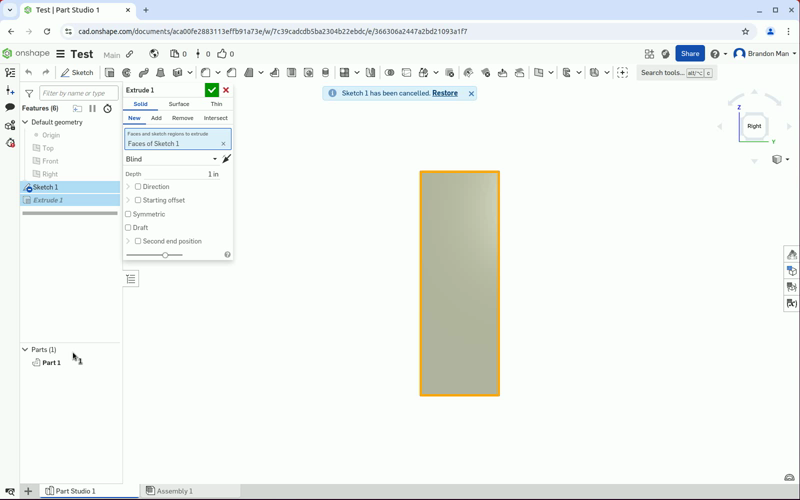
mouse_move(143, 106)
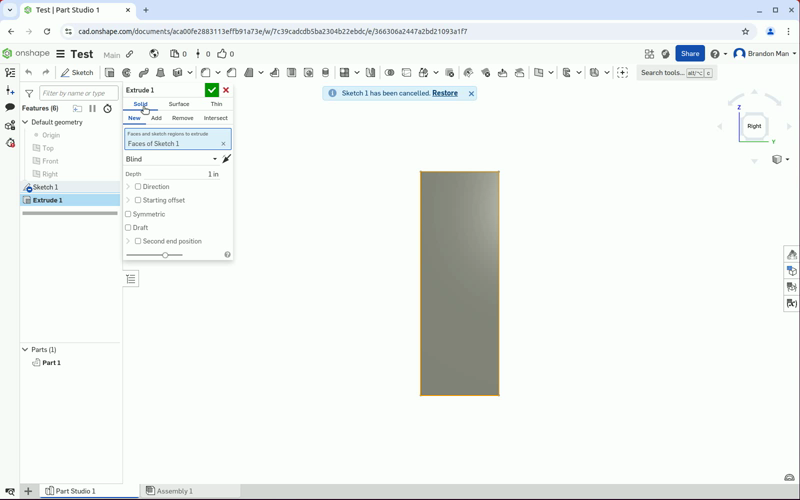
click(143, 106)
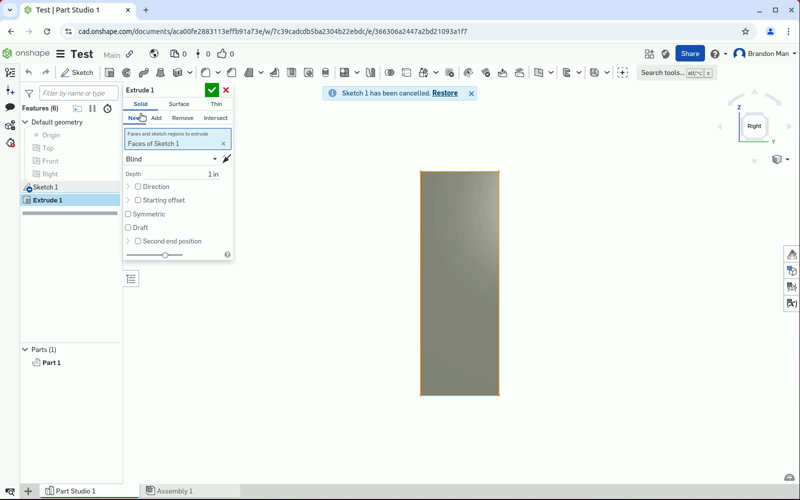
mouse_move(137, 120)
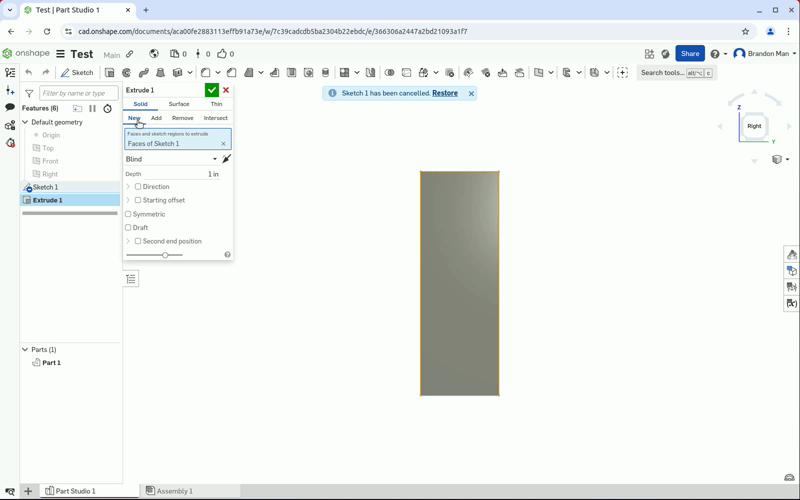
click(137, 120)
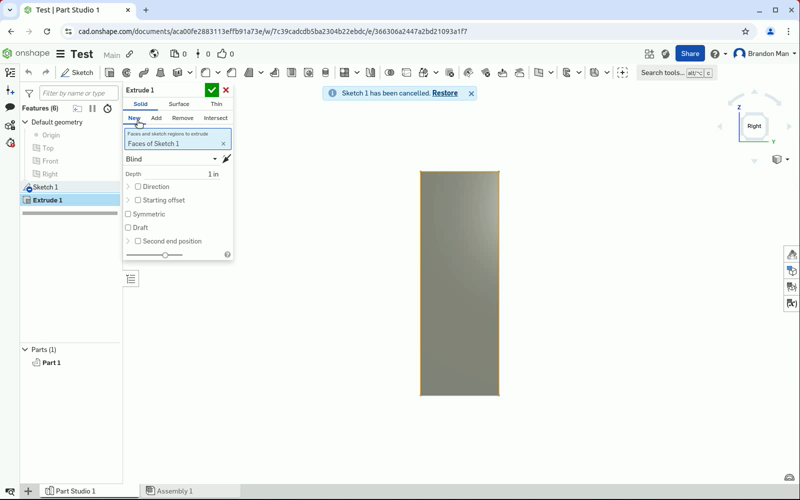
key(tab, 4)
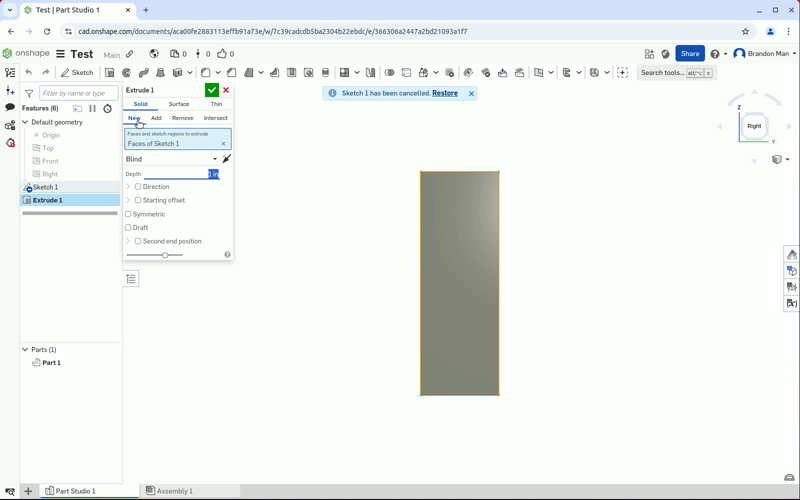
text(35.626)
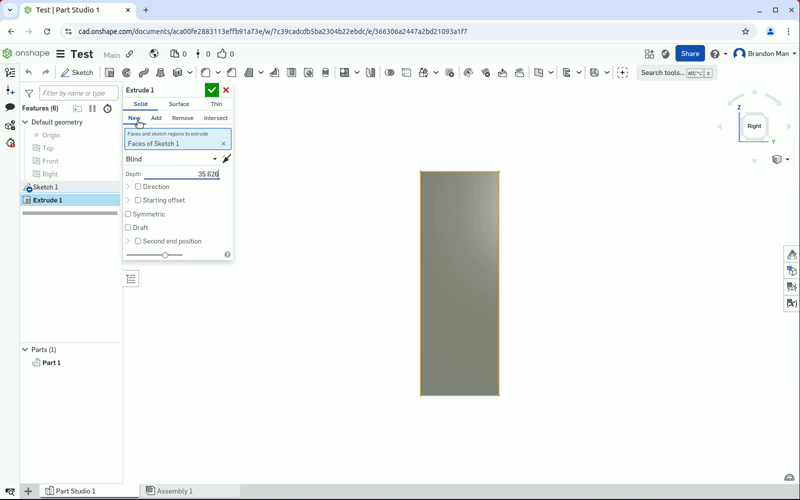
key(tab, 3)
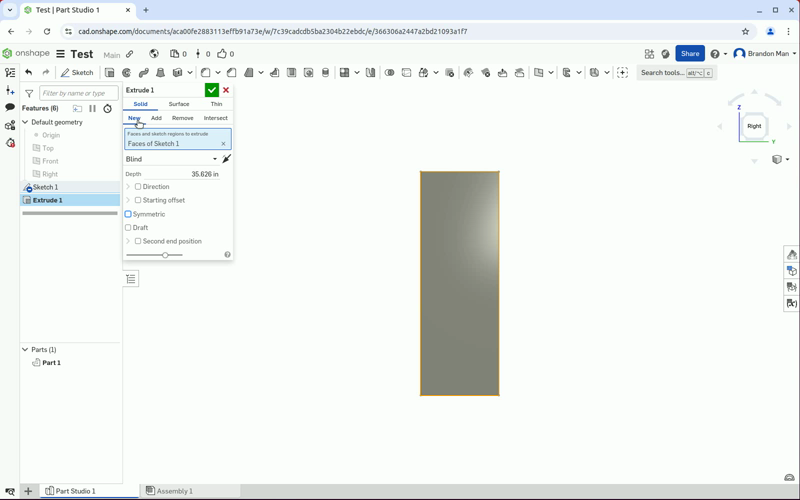
key(space)
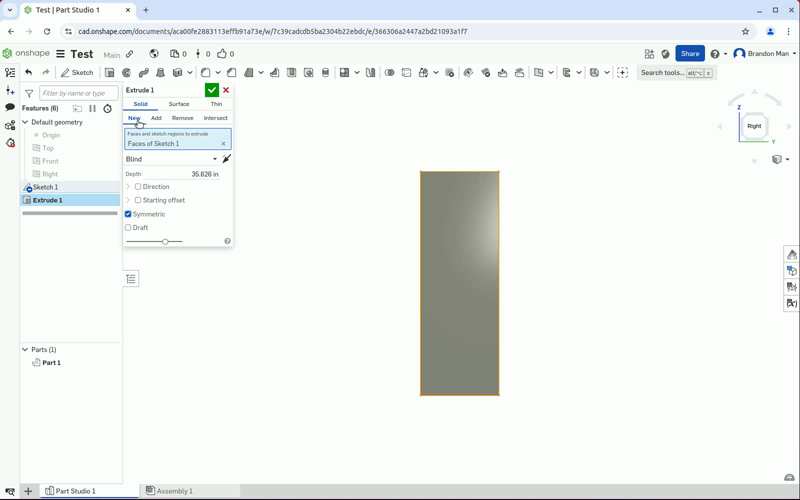
key(enter)
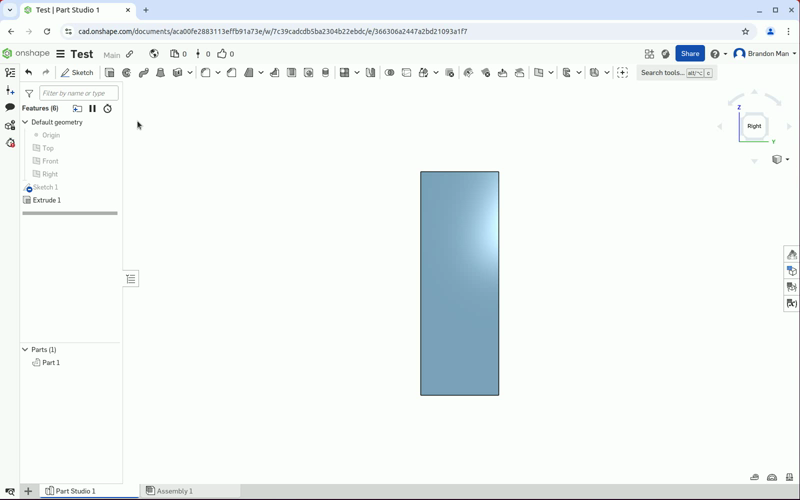
key(shift+h)
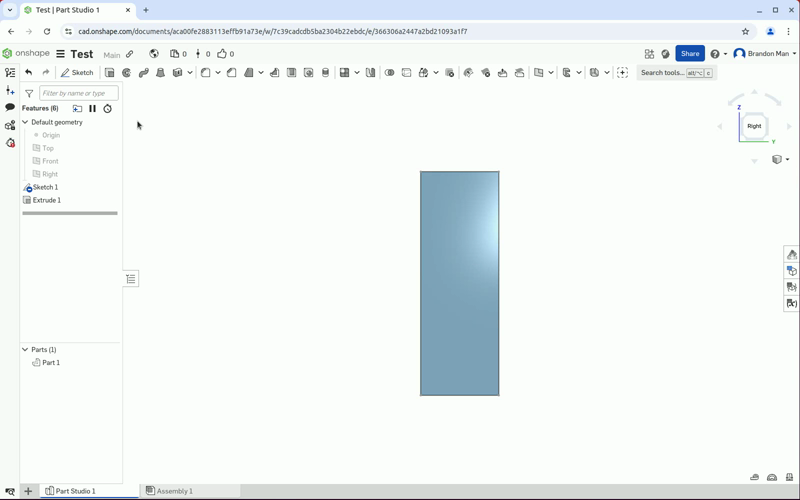
key(shift+h)
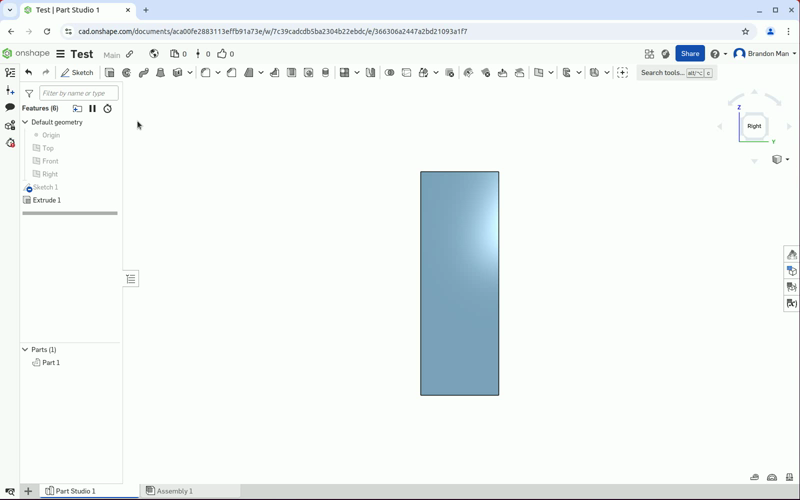
mouse_move(73, 189)
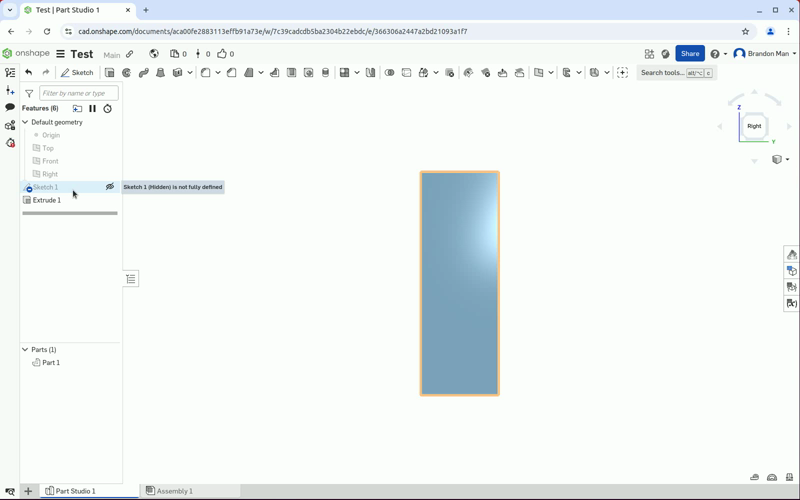
click(73, 189)
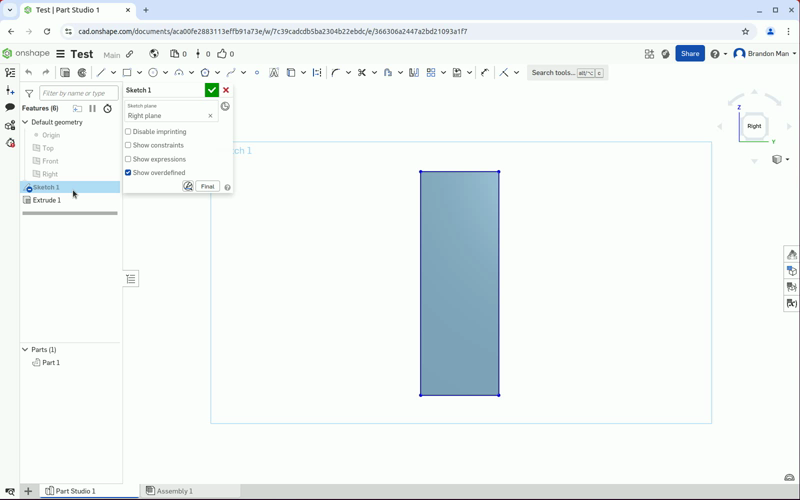
mouse_move(229, 92)
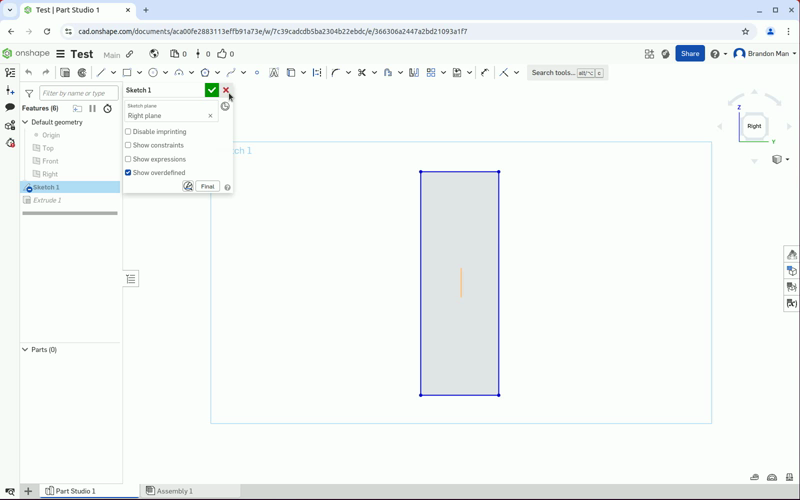
click(229, 92)
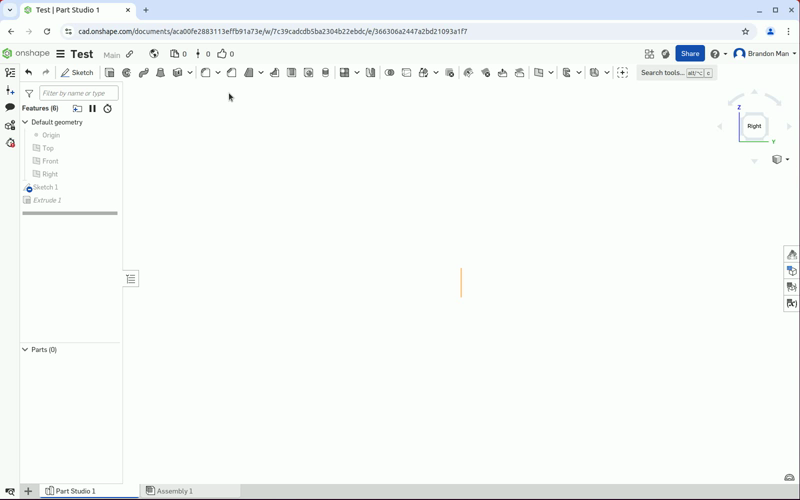
mouse_move(73, 352)
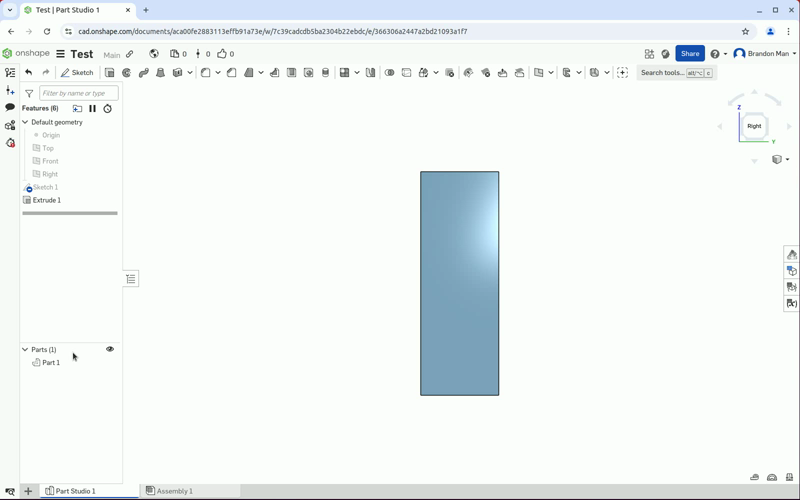
key(y)
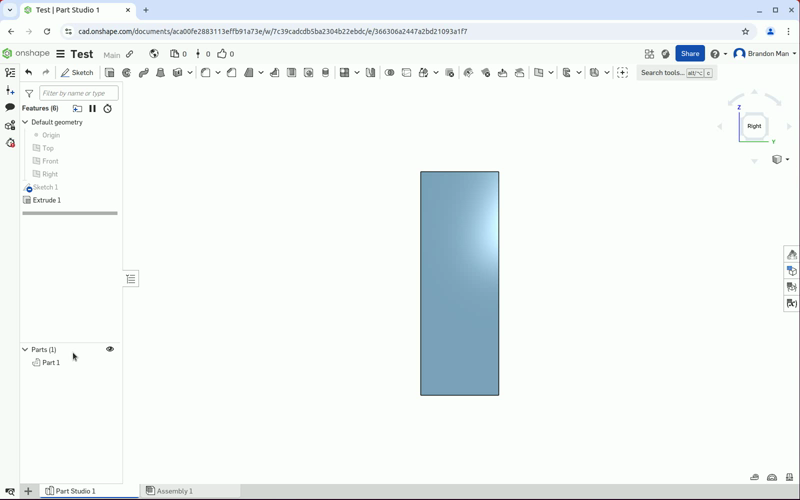
key(shift+p)
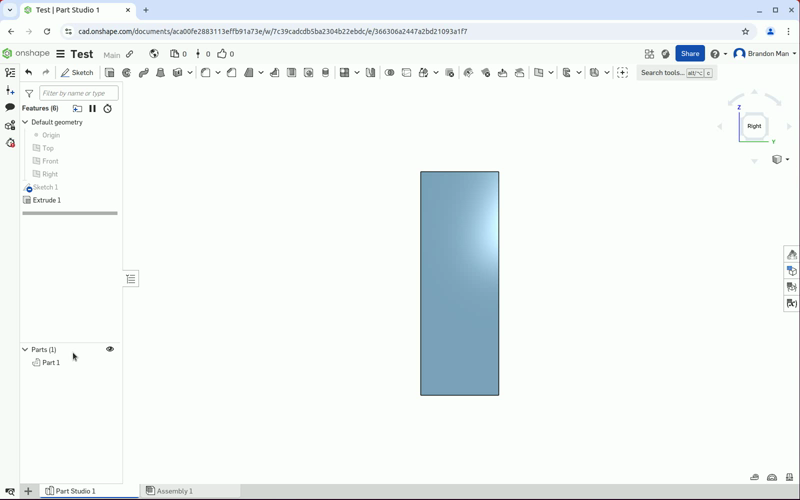
key(space)
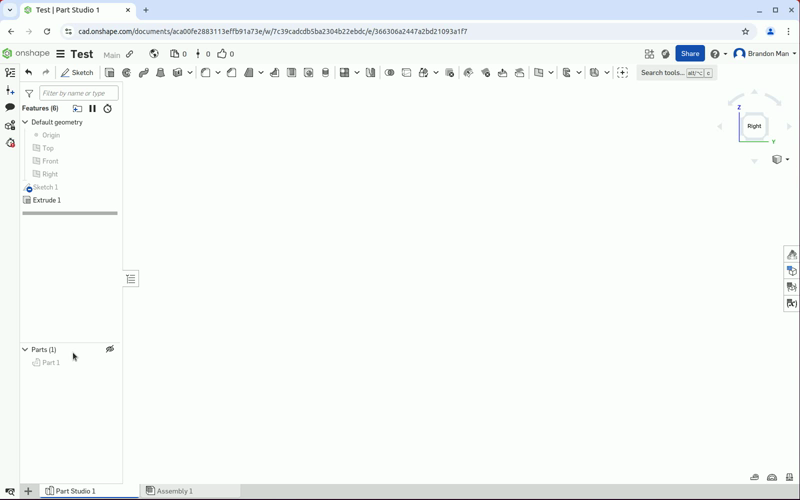
key_down(shift)
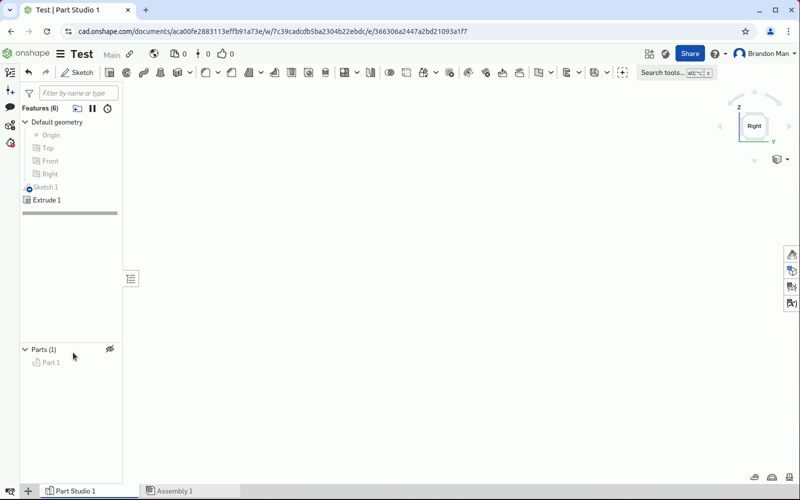
key(right)
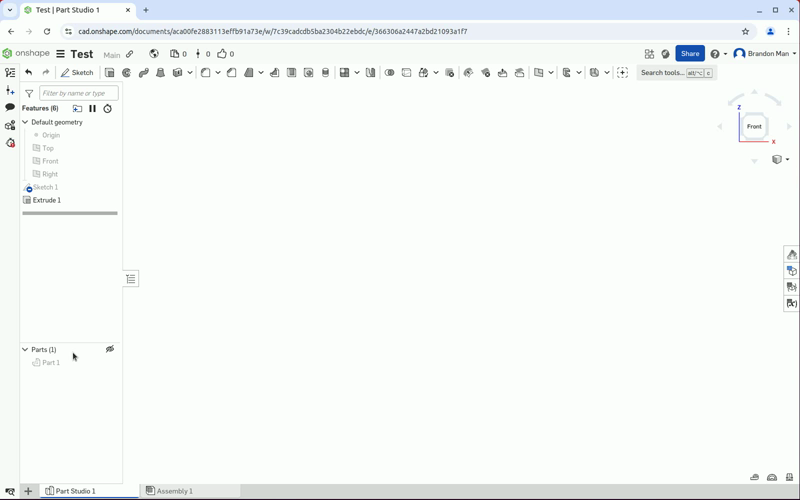
key_up(shift)
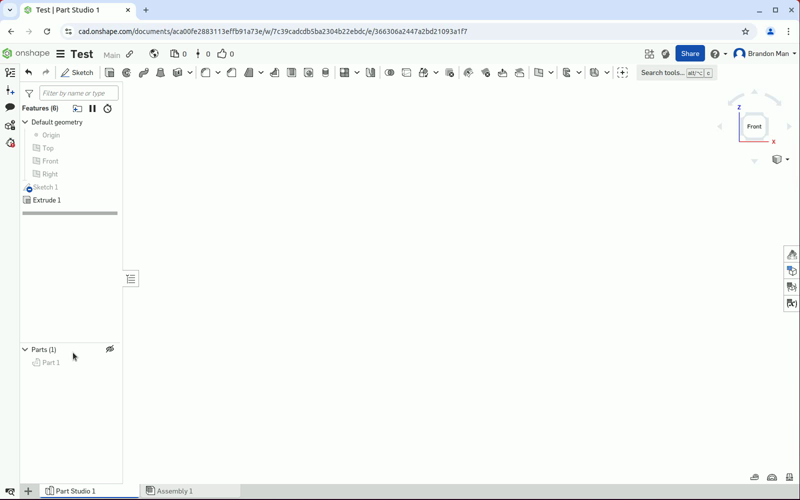
mouse_move(73, 352)
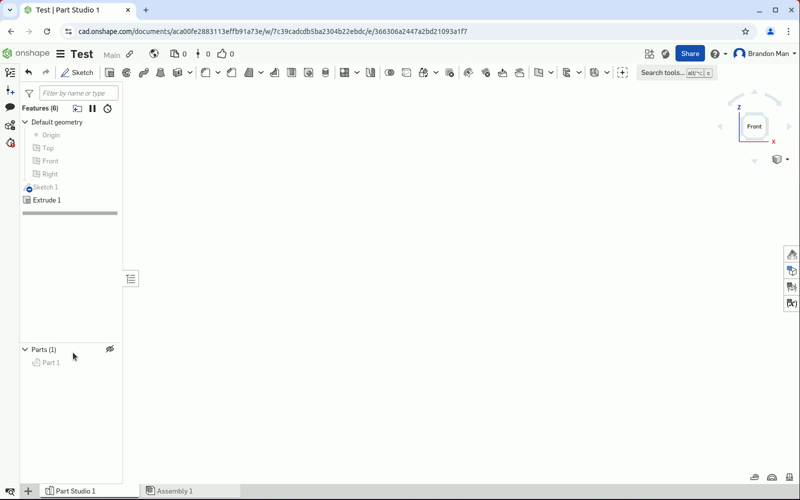
key(shift+y)
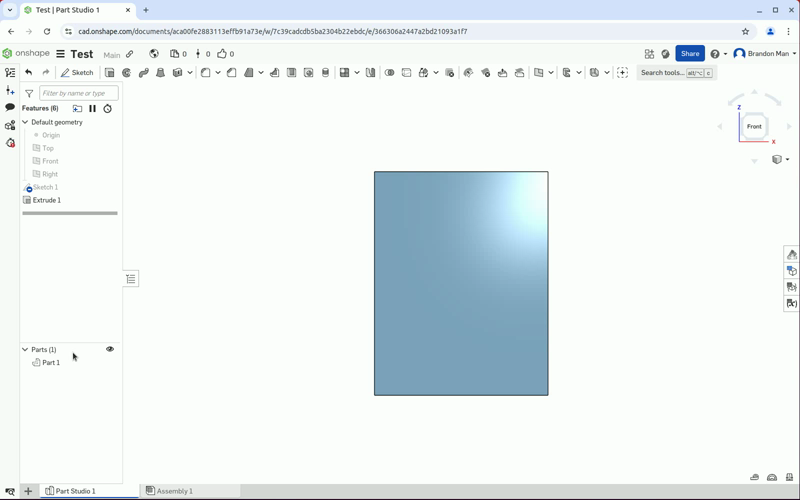
mouse_move(541, 75)
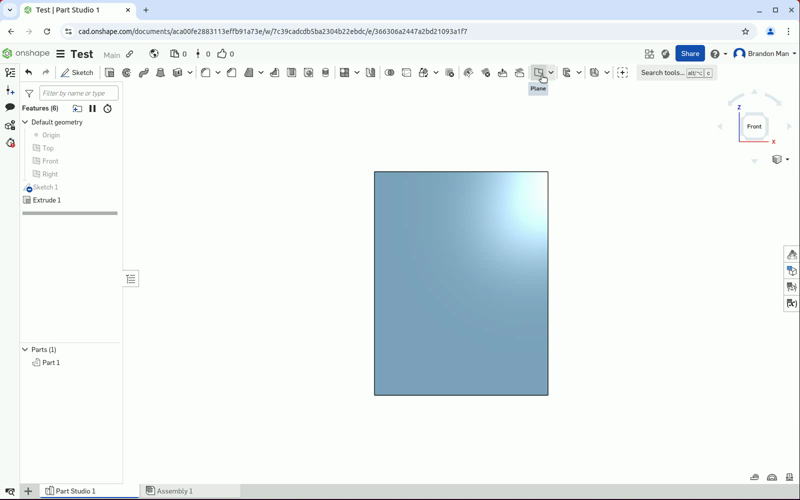
click(541, 75)
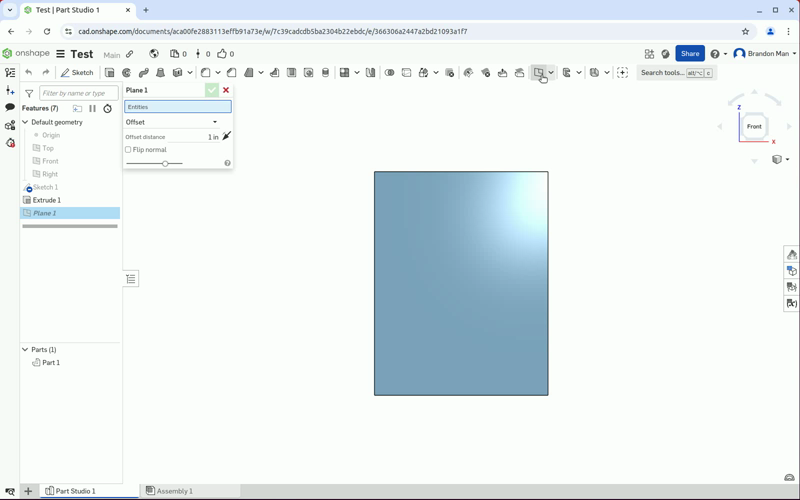
mouse_move(73, 163)
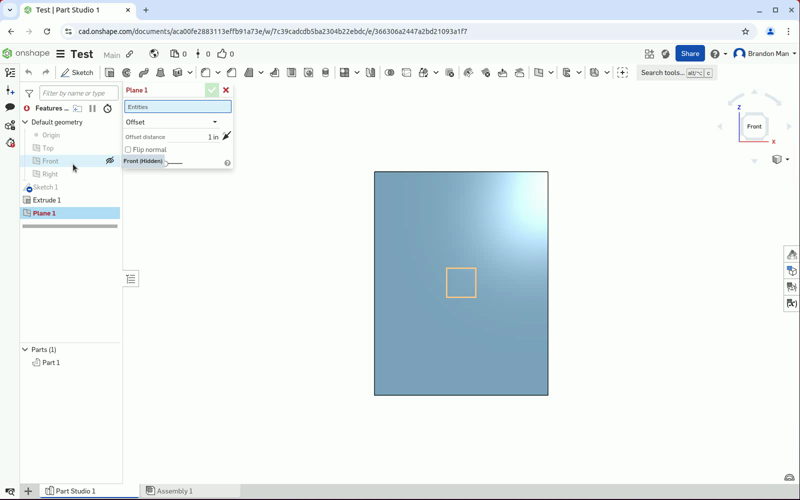
click(73, 163)
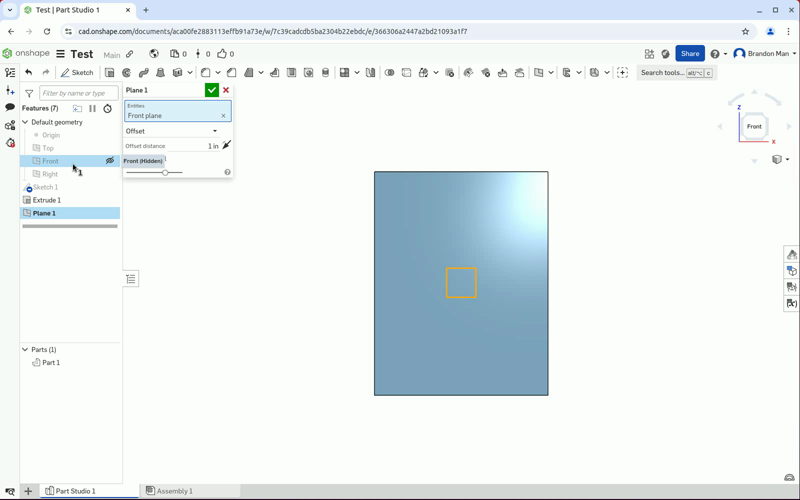
key(tab, 2)
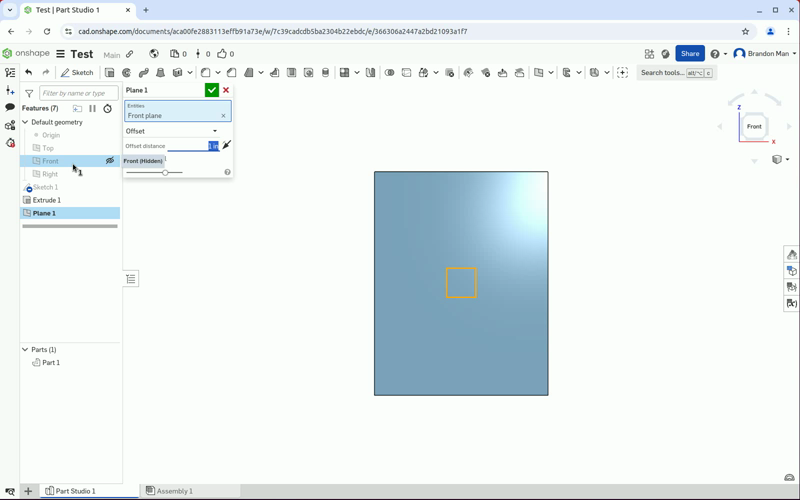
text(8.196)
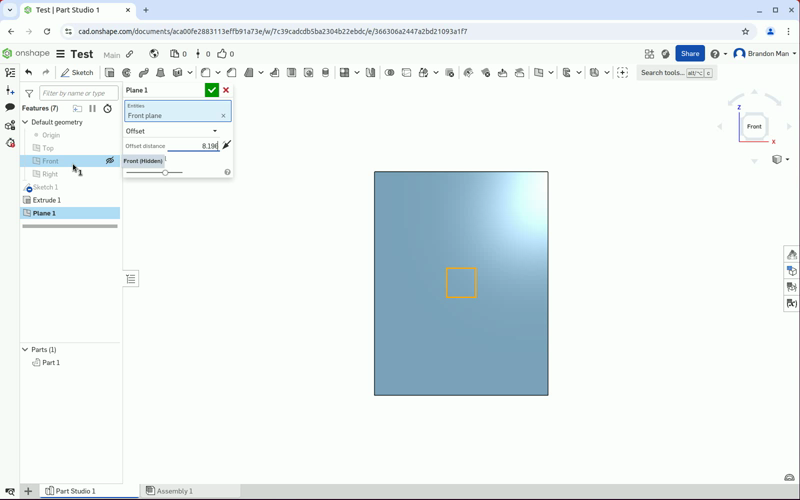
key(enter, 2)
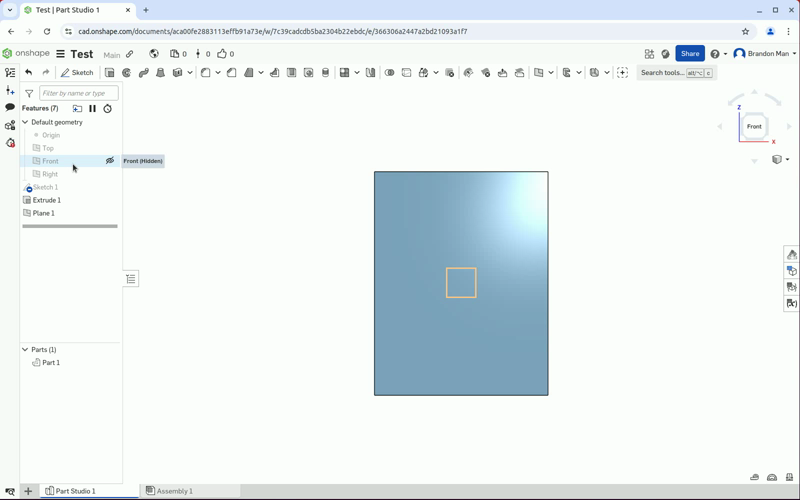
key(shift+s)
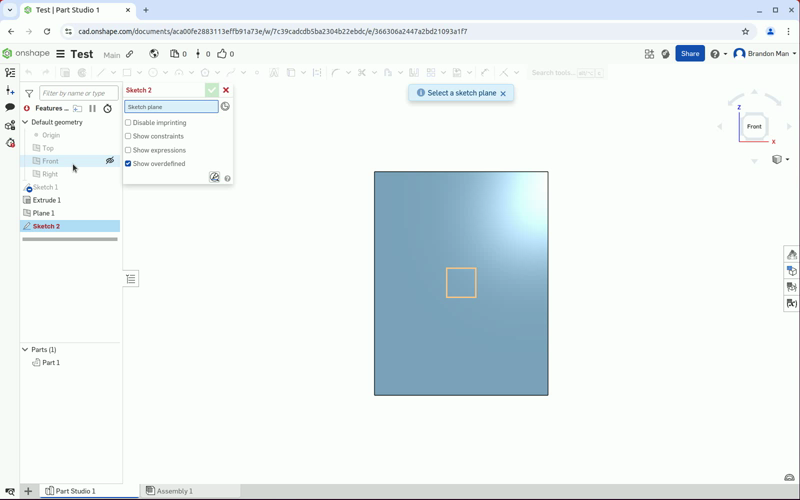
mouse_move(73, 215)
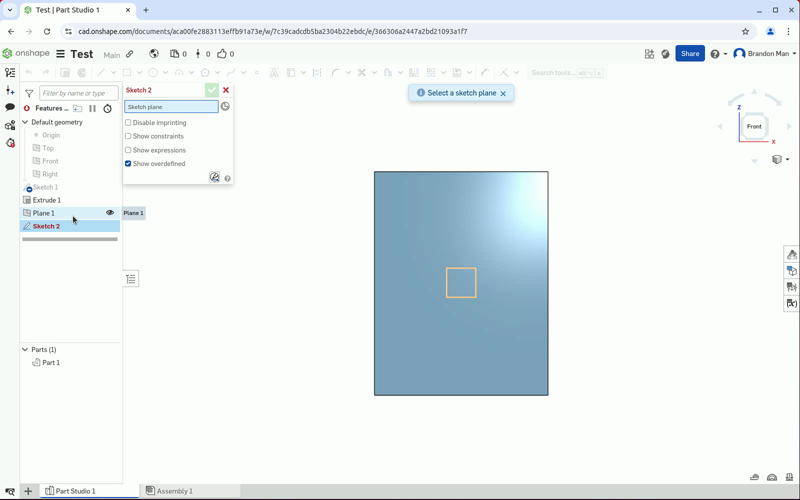
click(73, 215)
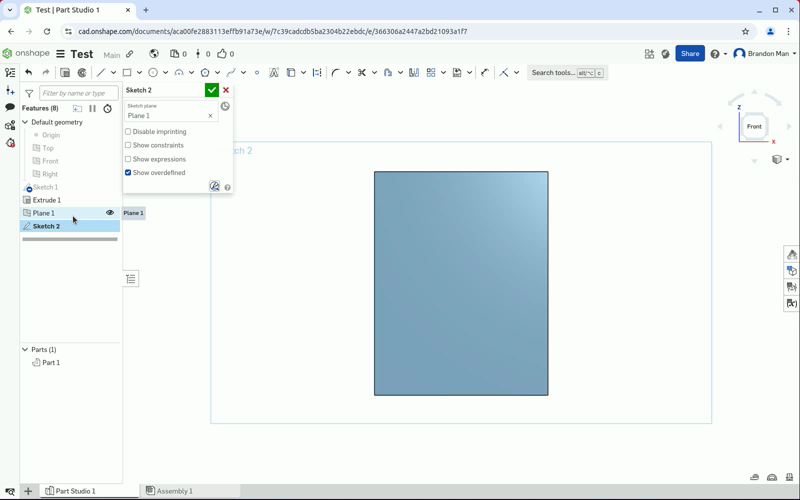
mouse_move(73, 352)
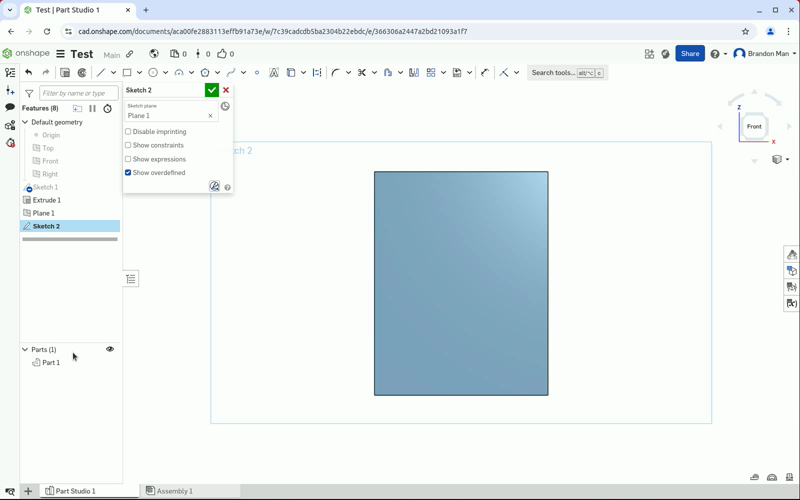
key(y)
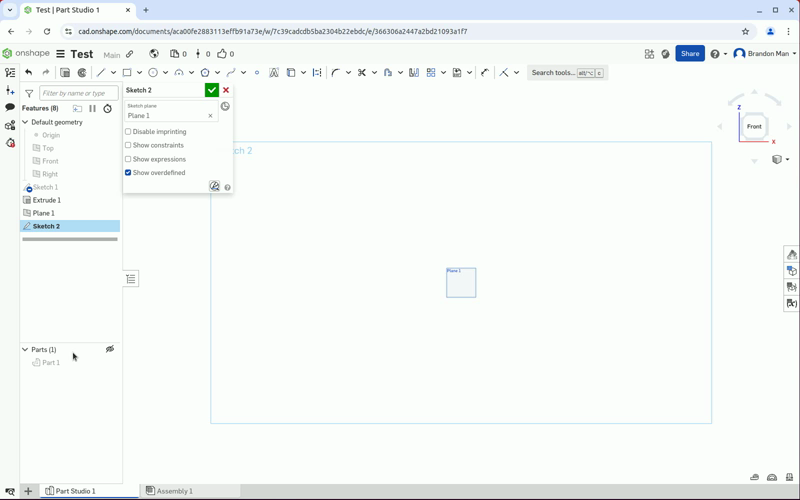
key(l)
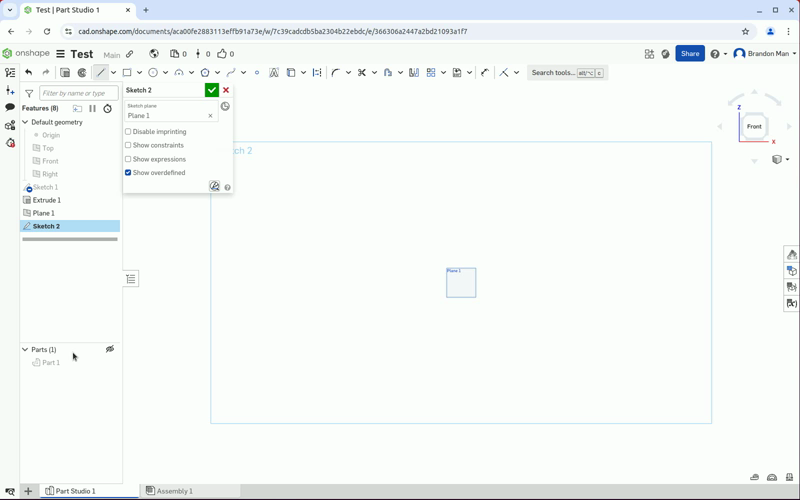
key_down(shift)
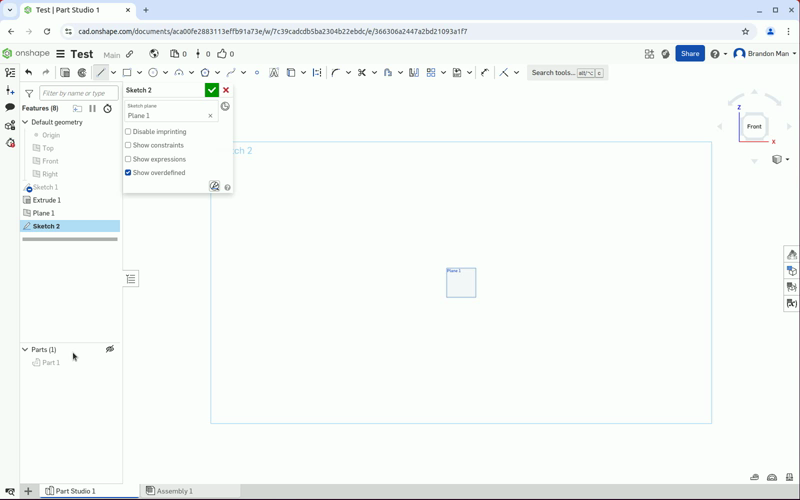
mouse_move(420, 395)
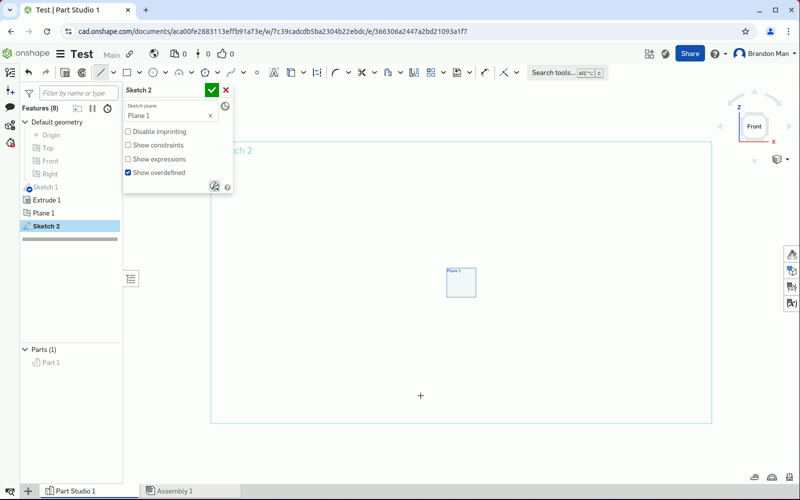
click(420, 395)
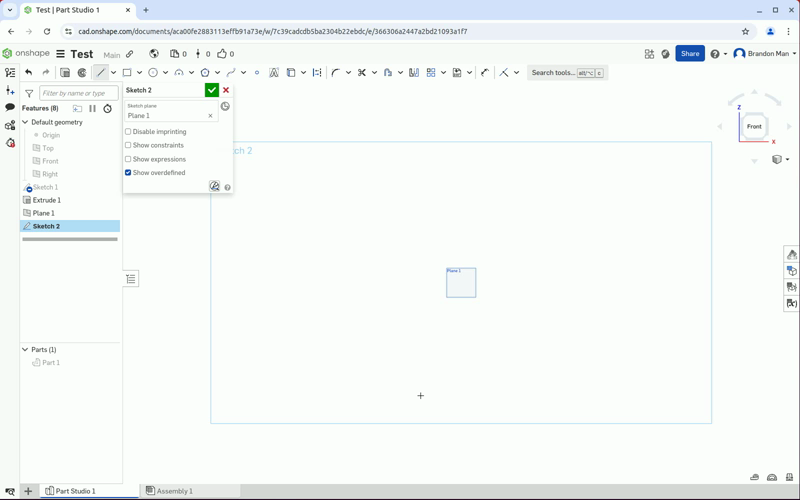
key_up(shift)
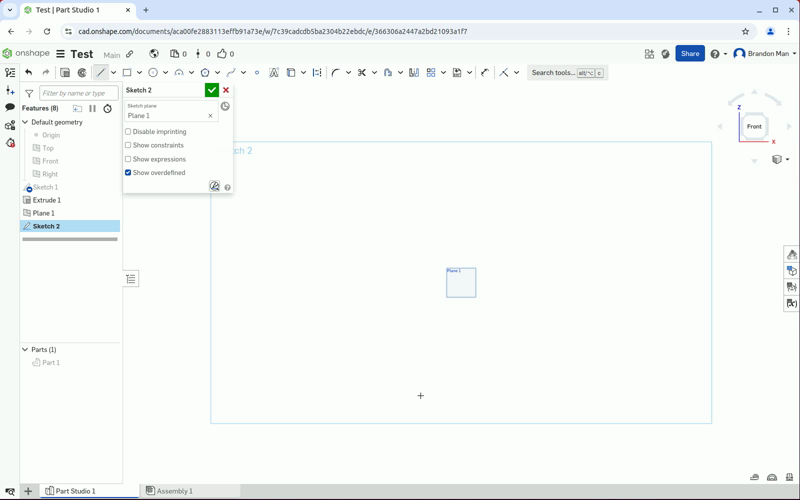
key_down(shift)
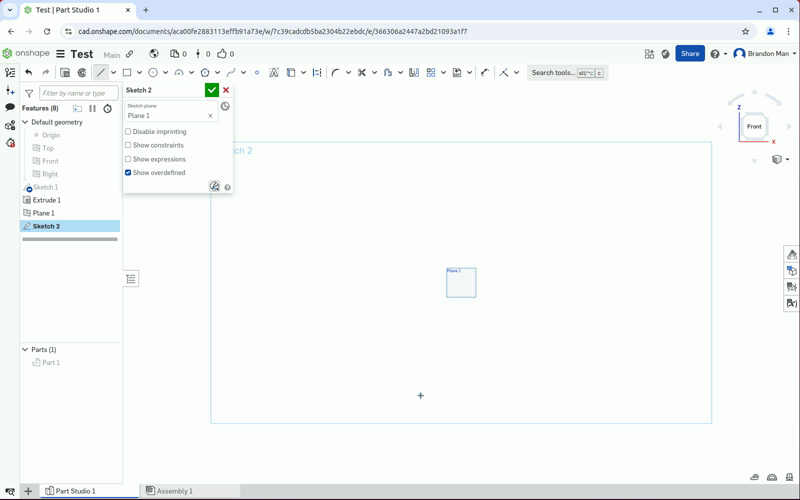
mouse_move(499, 395)
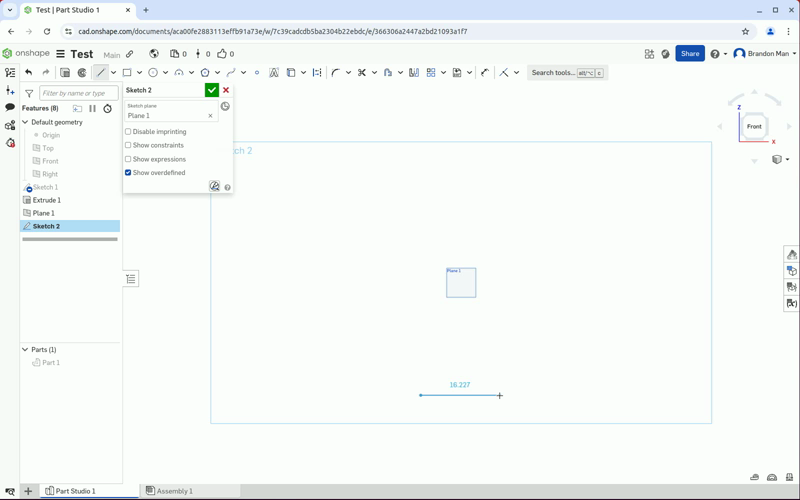
click(499, 395)
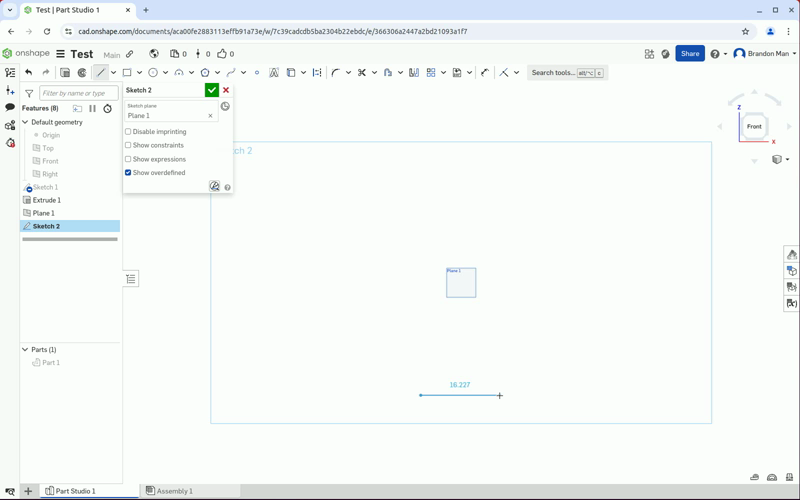
key_up(shift)
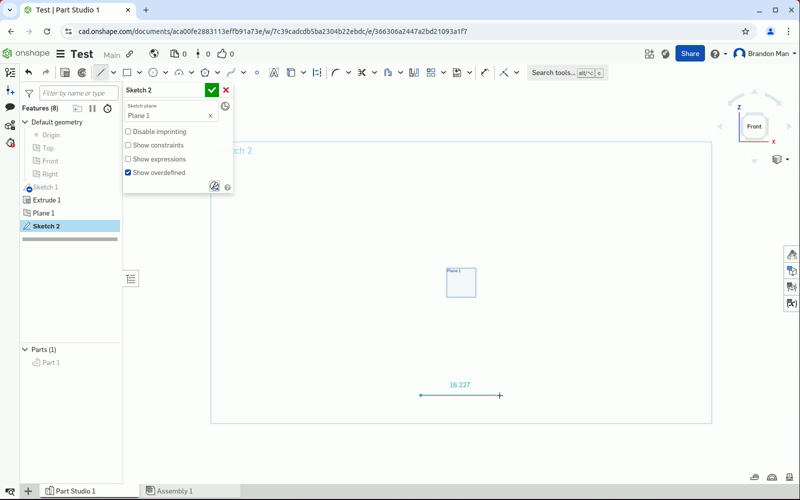
key_down(shift)
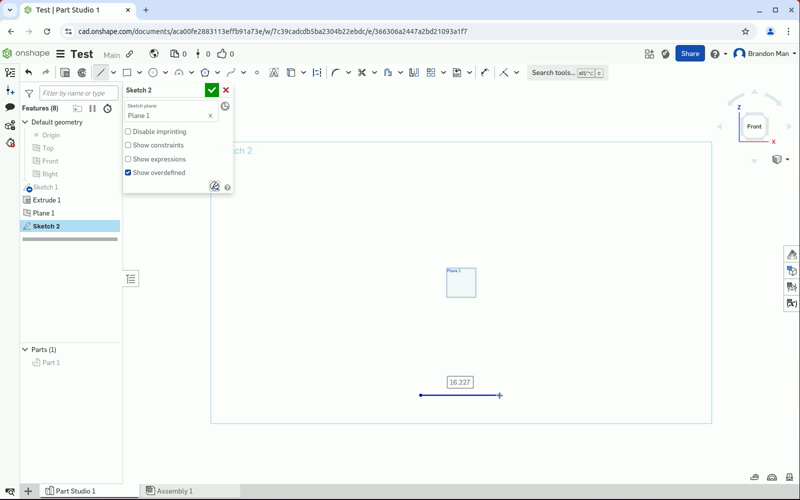
mouse_move(529, 395)
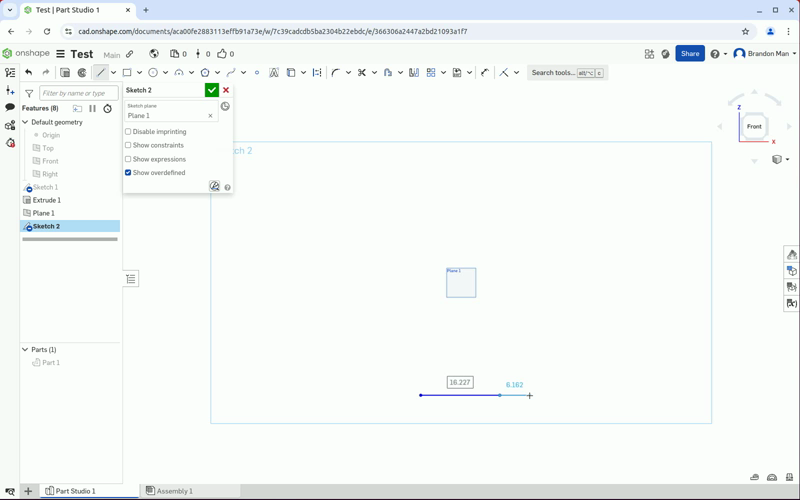
mouse_move(499, 365)
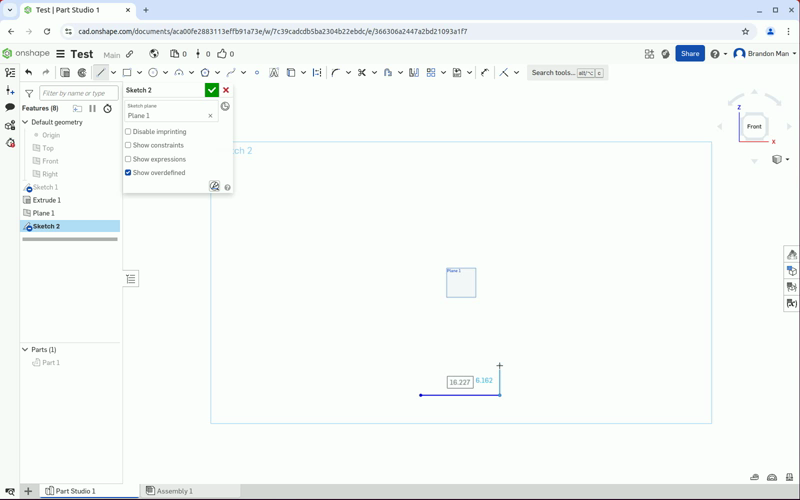
click(499, 365)
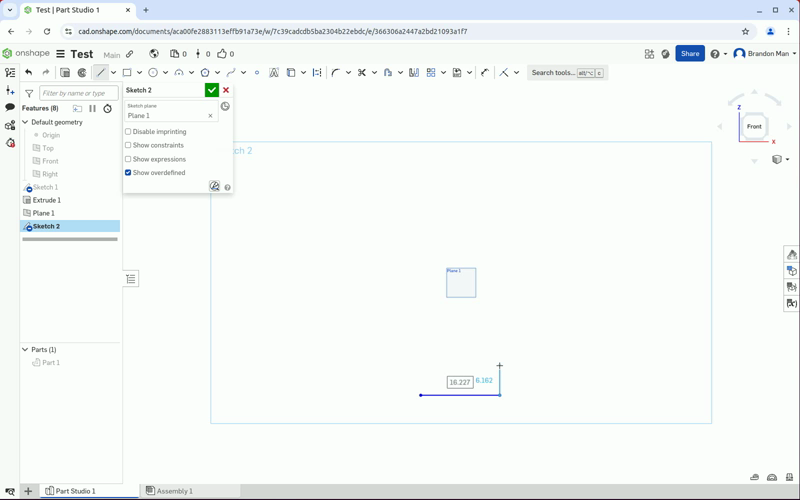
key_up(shift)
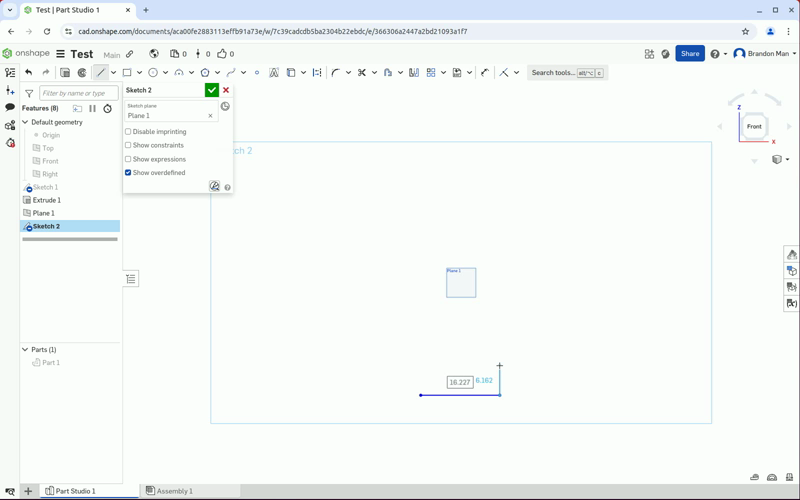
key_down(shift)
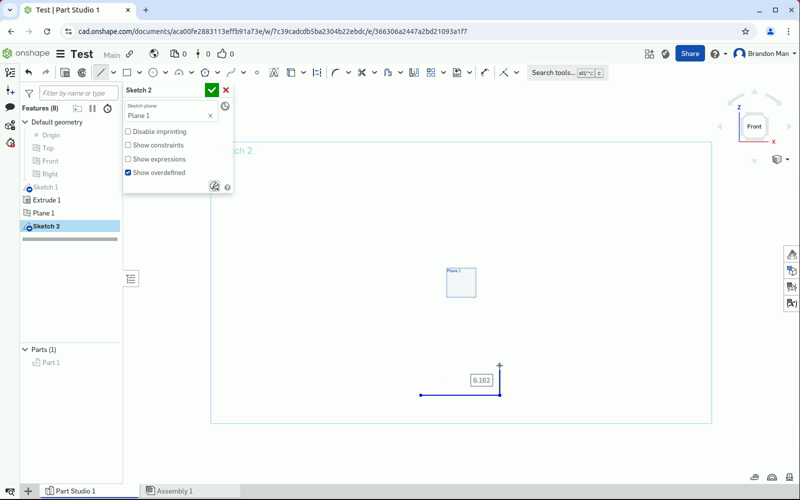
mouse_move(420, 365)
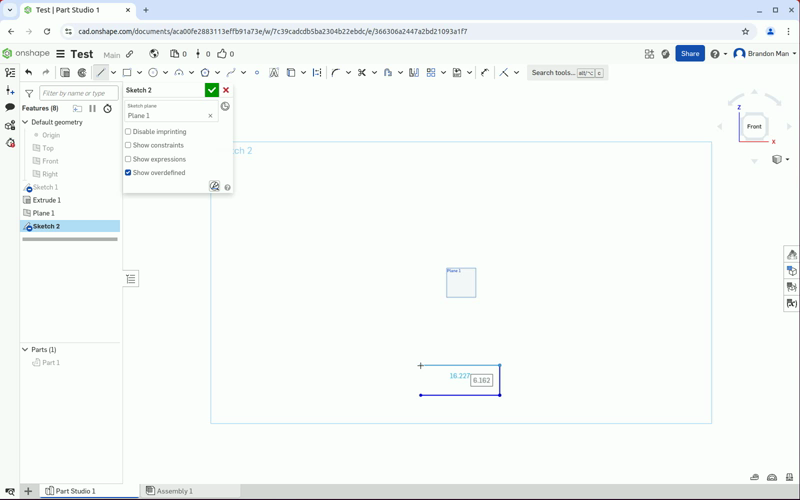
click(420, 365)
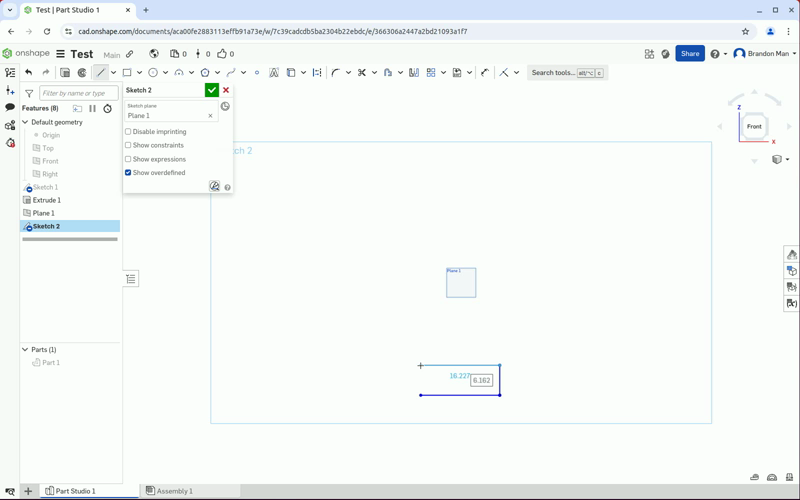
key_up(shift)
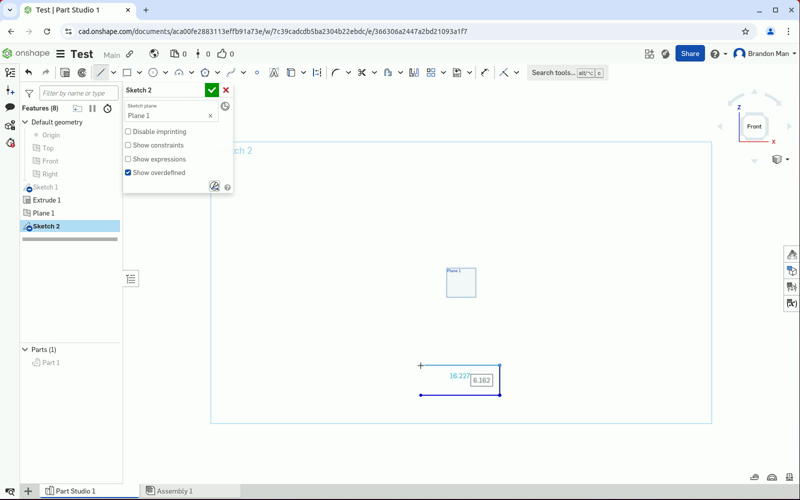
mouse_move(450, 365)
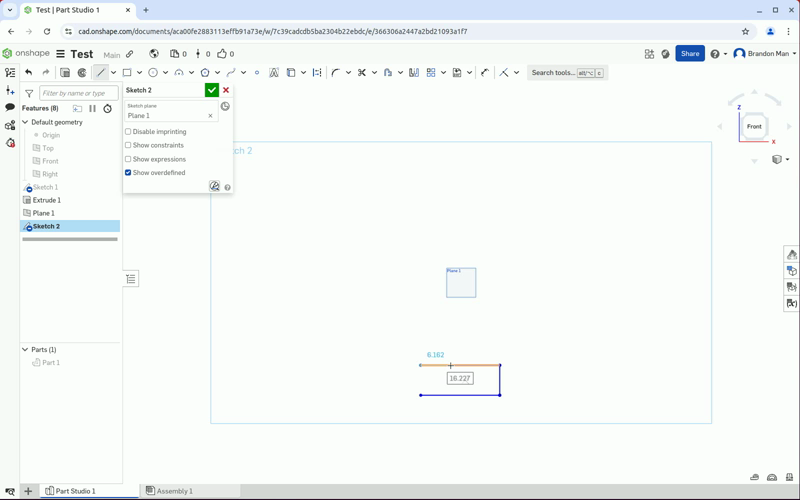
key_down(shift)
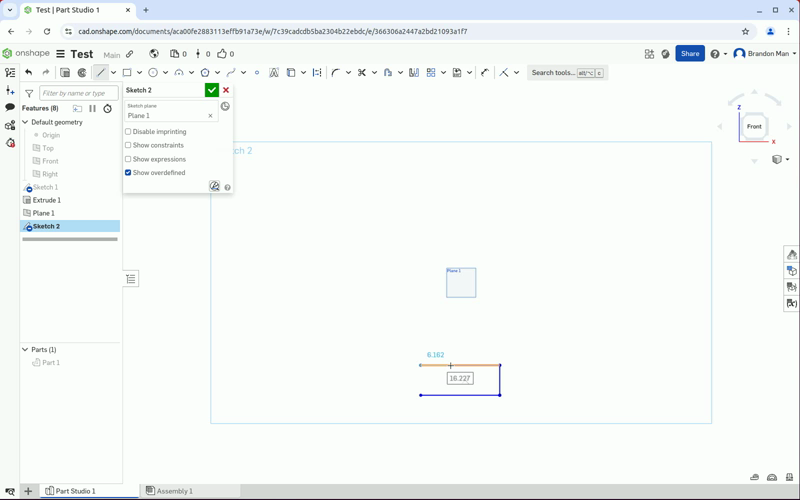
mouse_move(420, 395)
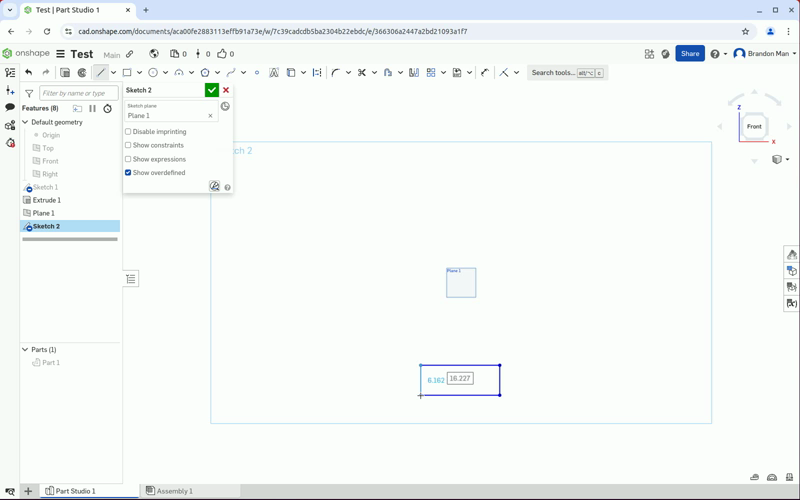
key_up(shift)
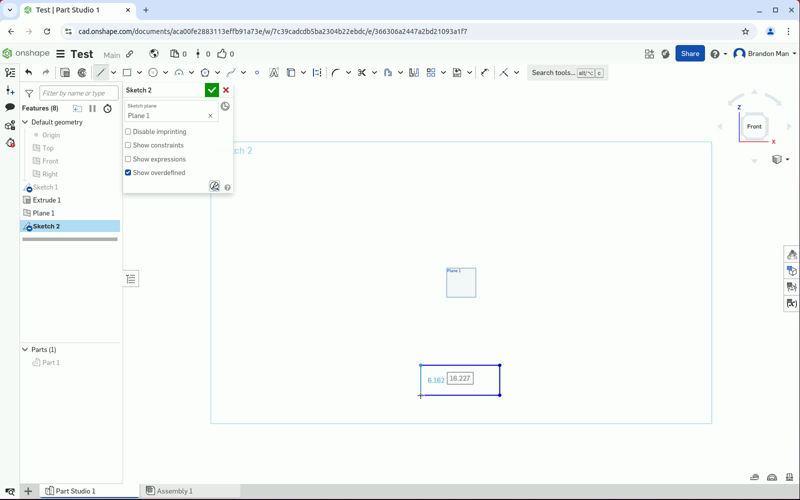
click(420, 395)
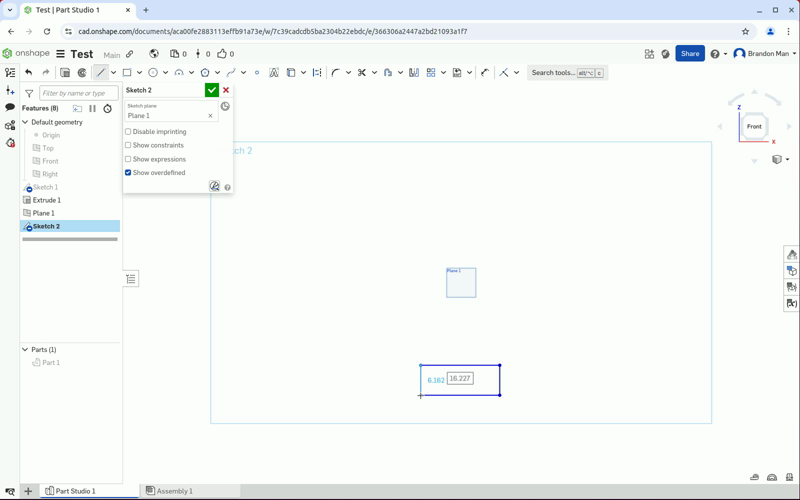
key(esc)
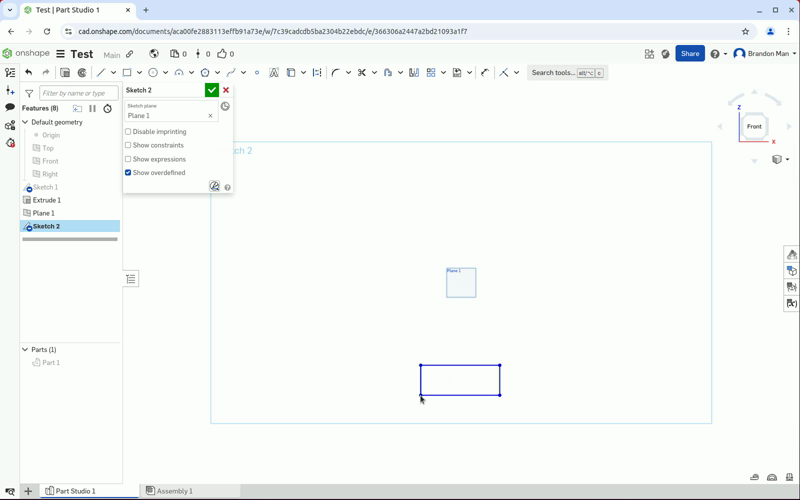
mouse_move(484, 392)
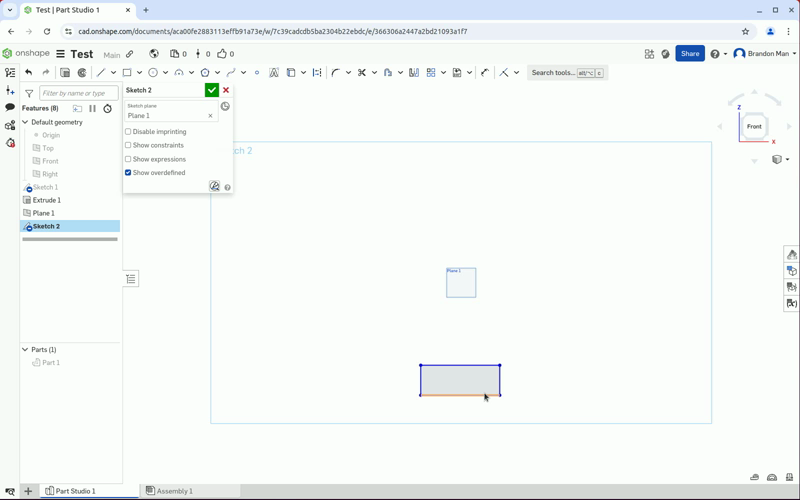
click(484, 392)
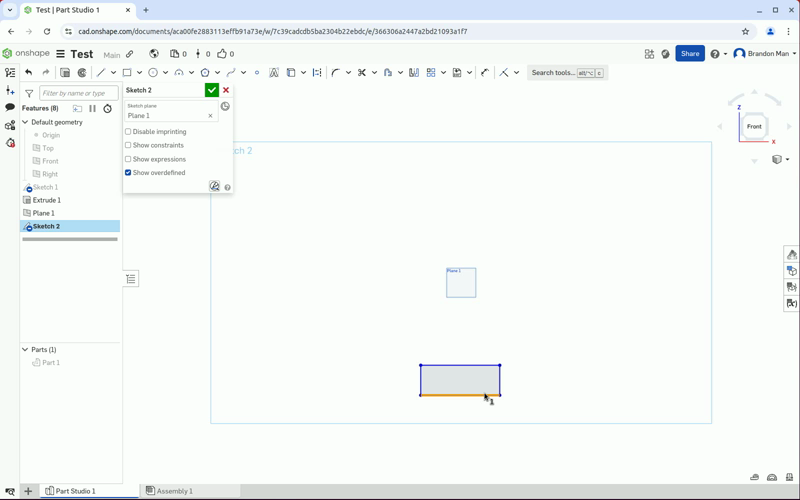
mouse_move(73, 352)
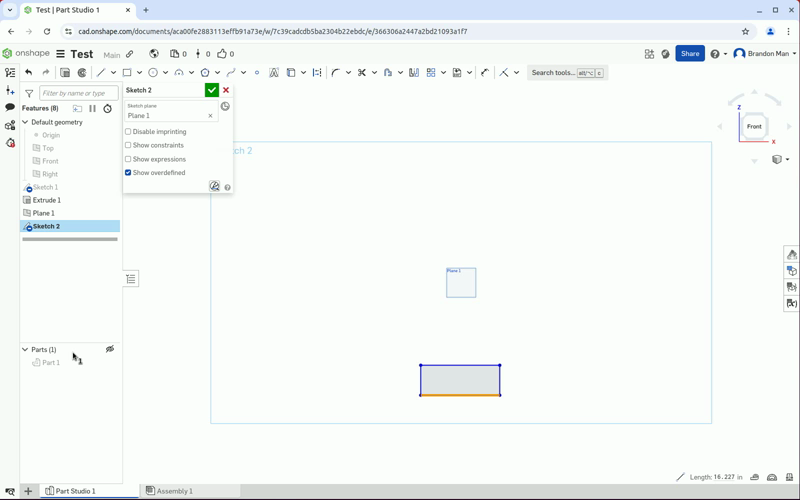
key(shift+y)
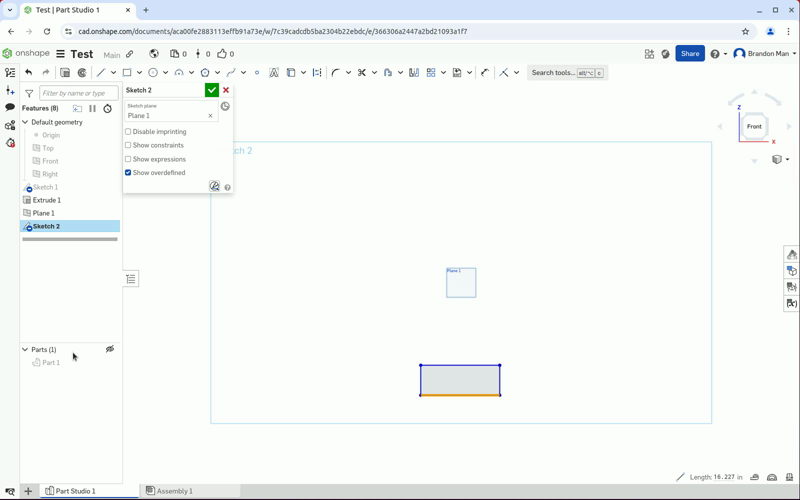
key(shift+e)
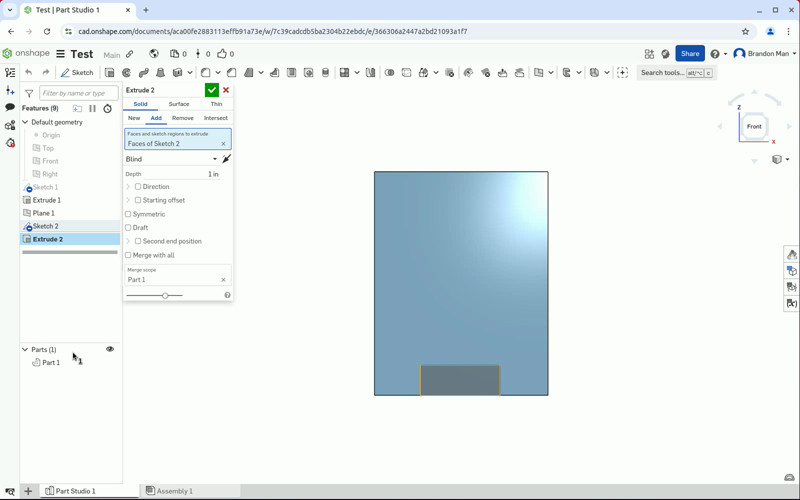
mouse_move(143, 106)
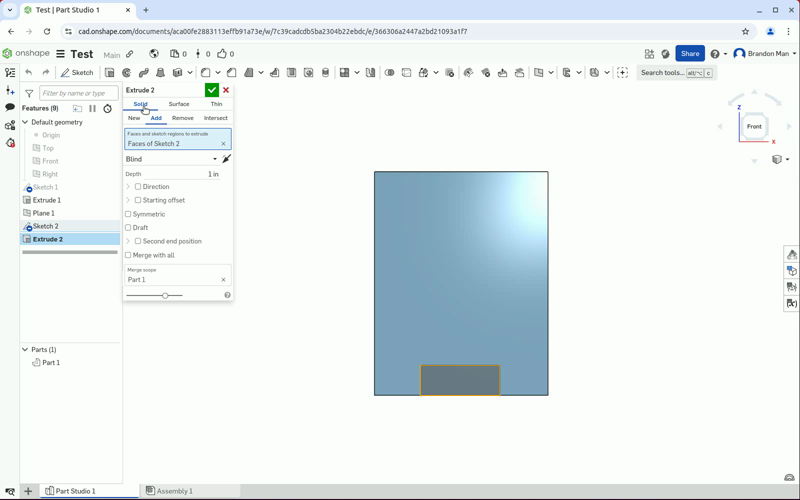
click(143, 106)
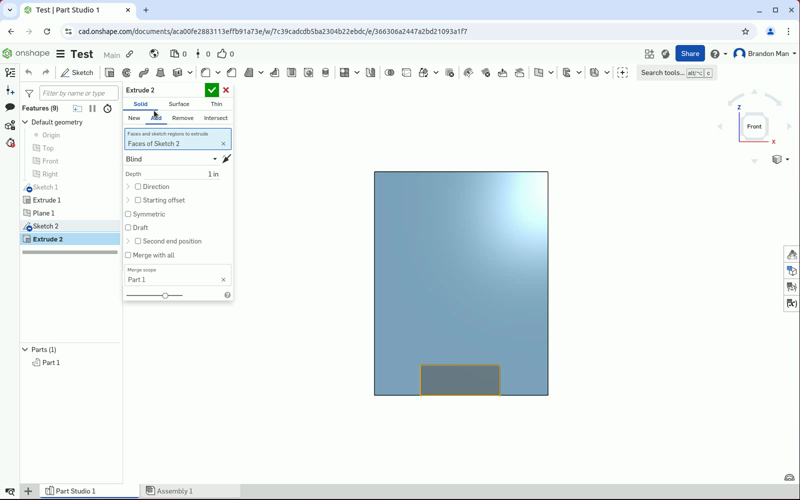
mouse_move(186, 120)
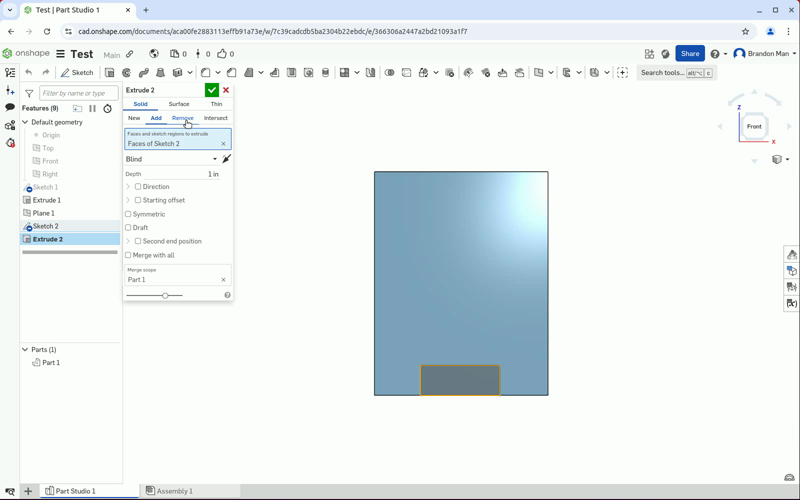
click(186, 120)
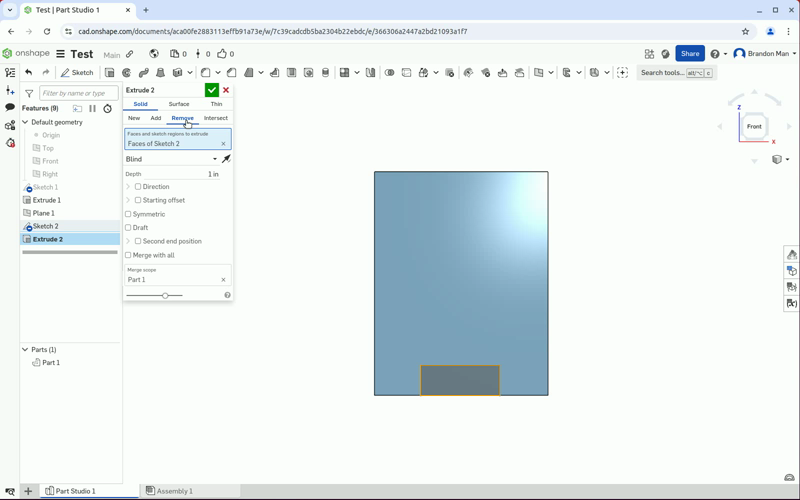
key(tab, 4)
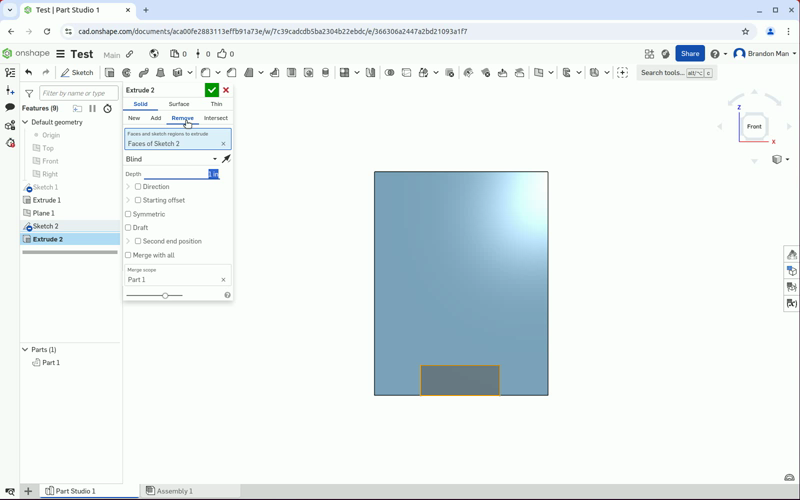
text(18.294)
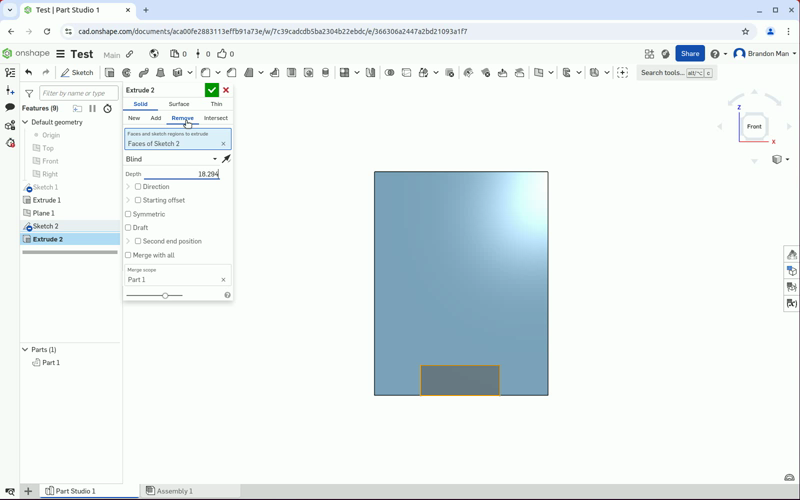
key(tab, 6)
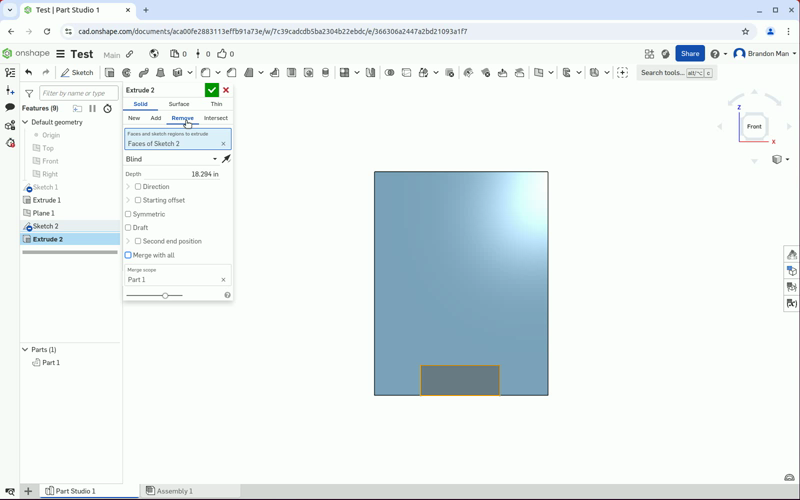
key(space)
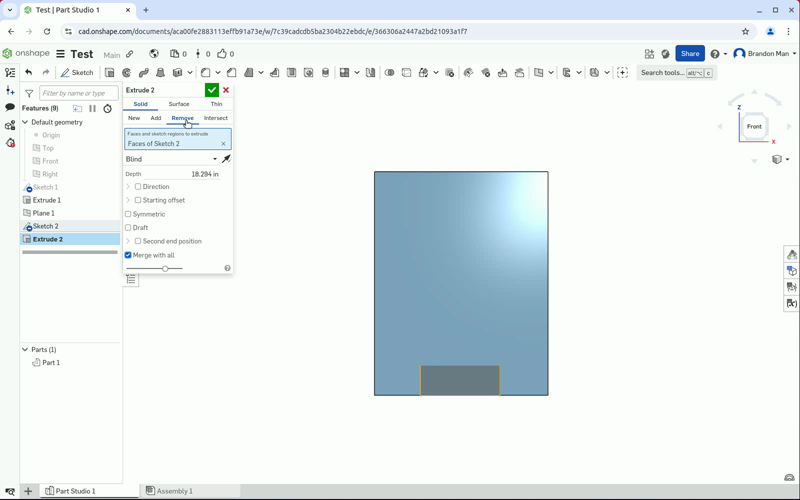
key(enter)
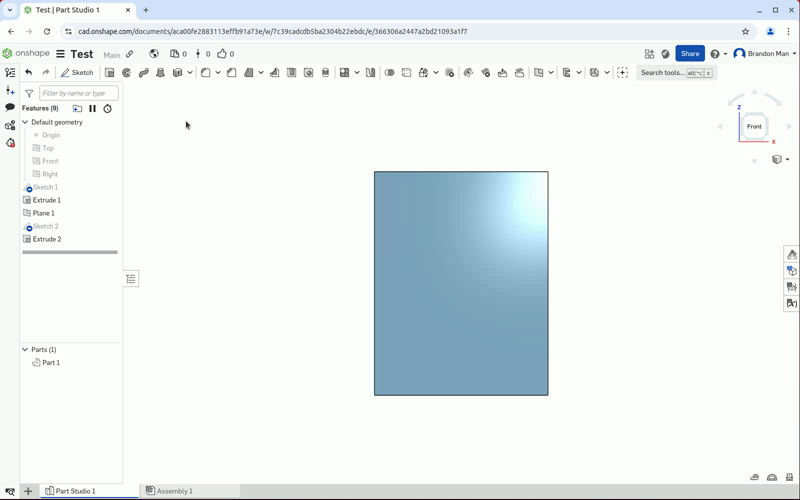
key(shift+h)
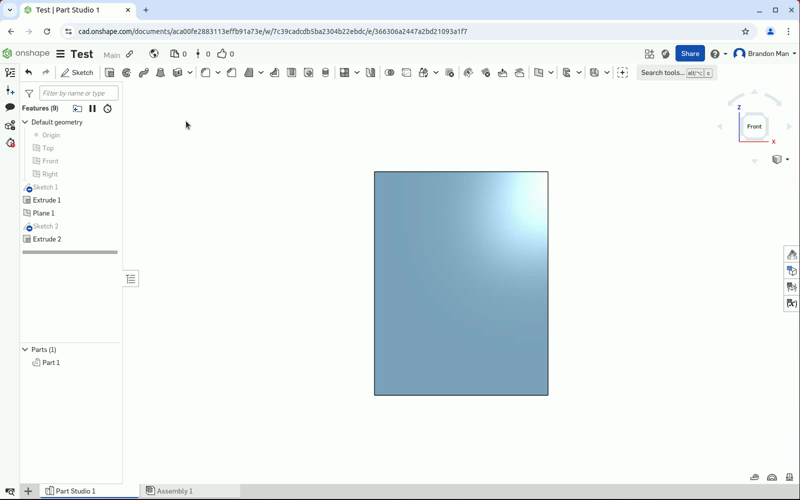
key(shift+h)
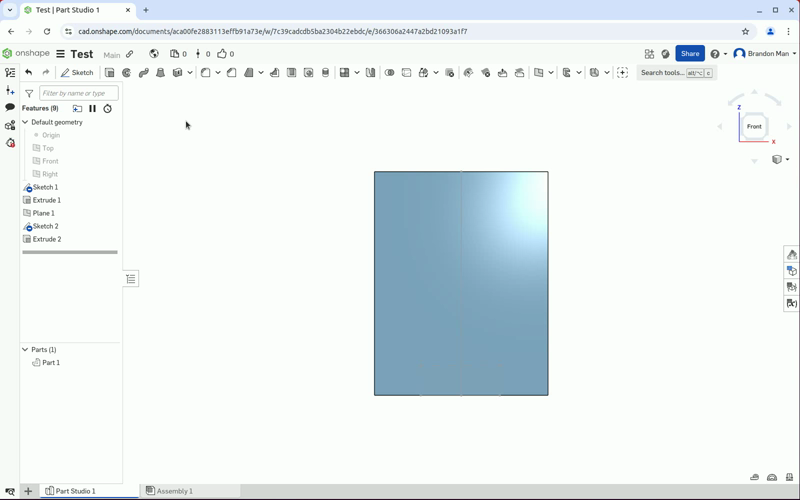
key(shift+7)
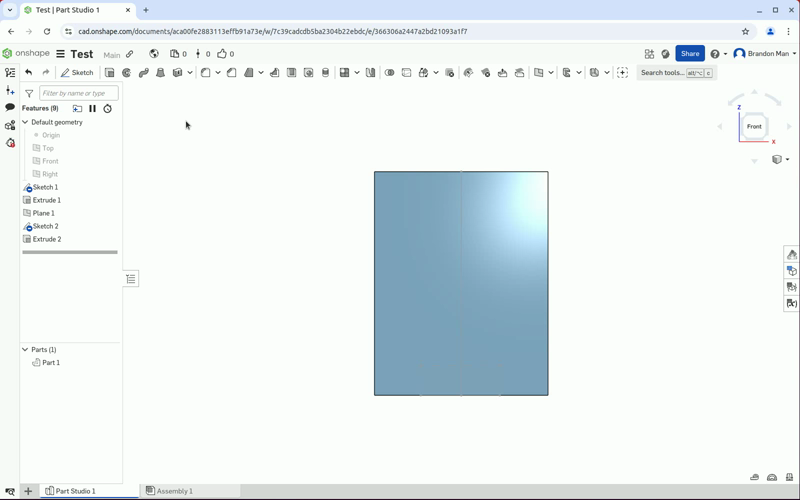
key(left, 2)
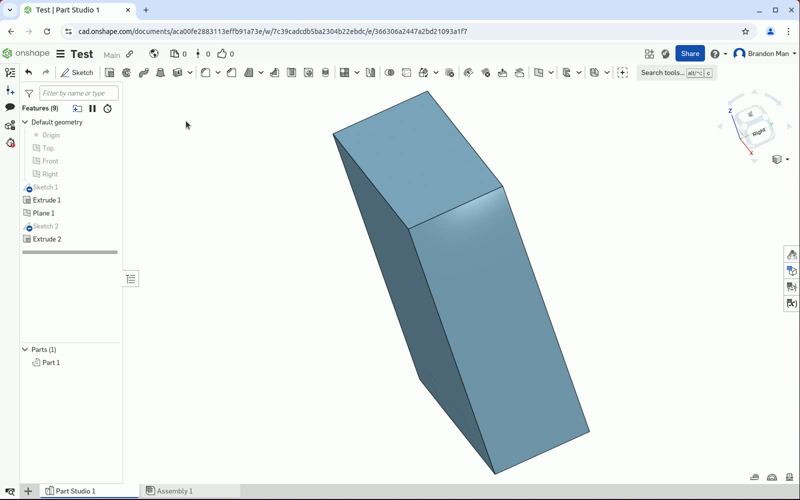
key(down, 2)
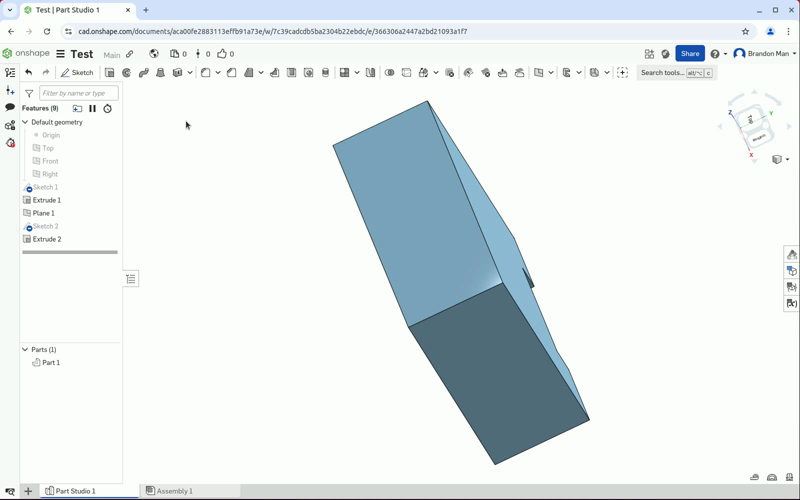
key(up, 2)
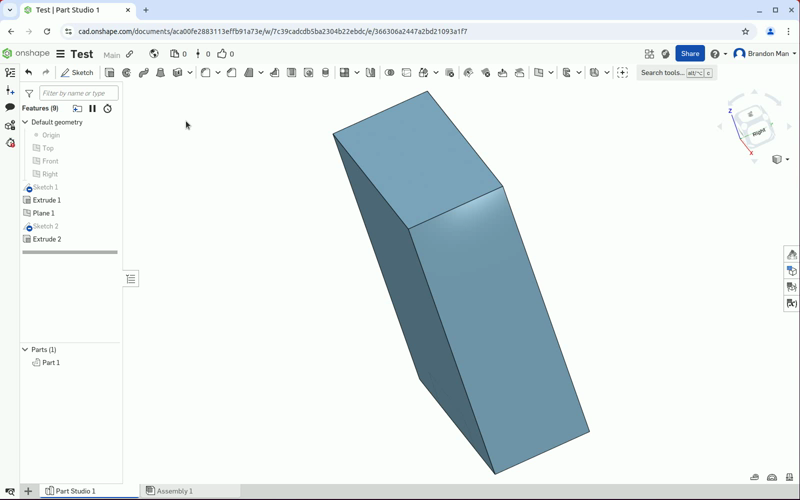
key(right, 2)
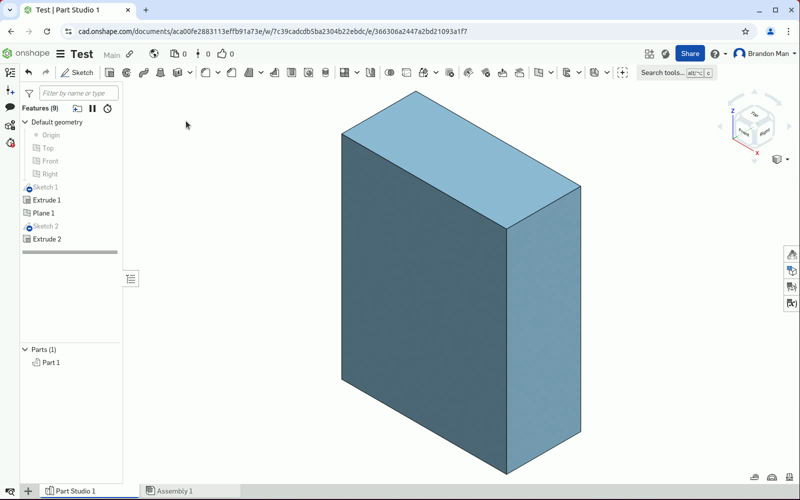
mouse_move(73, 189)
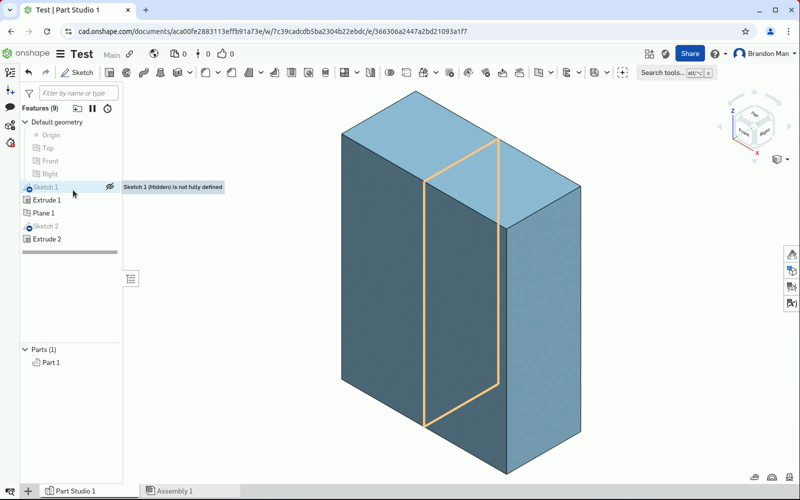
click(73, 189)